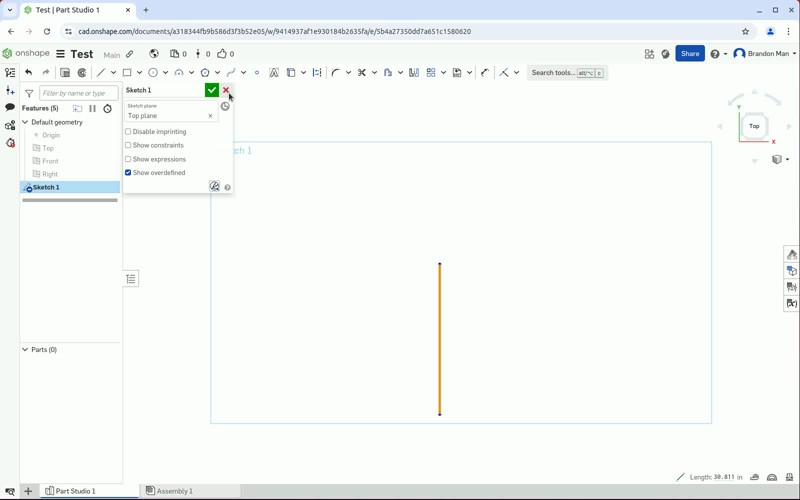
key(shift+h)
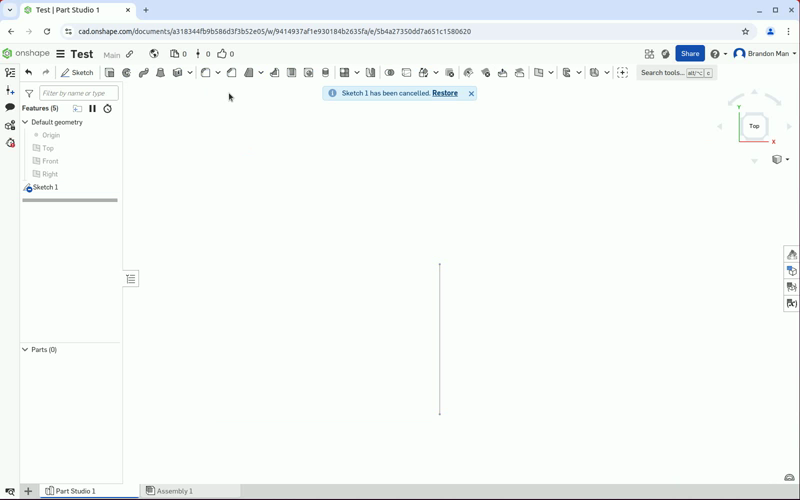
key(shift+s)
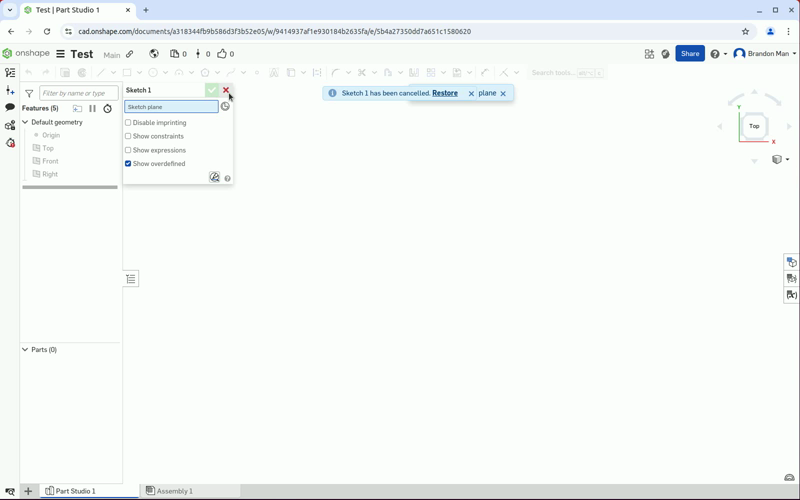
mouse_move(73, 150)
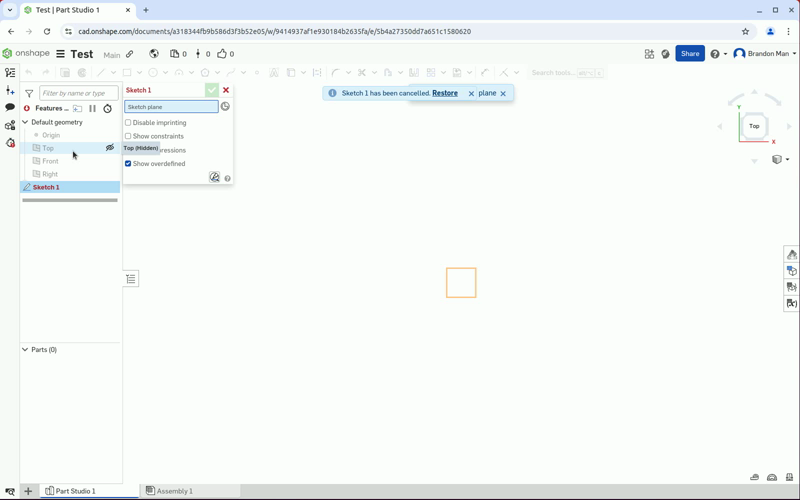
click(73, 150)
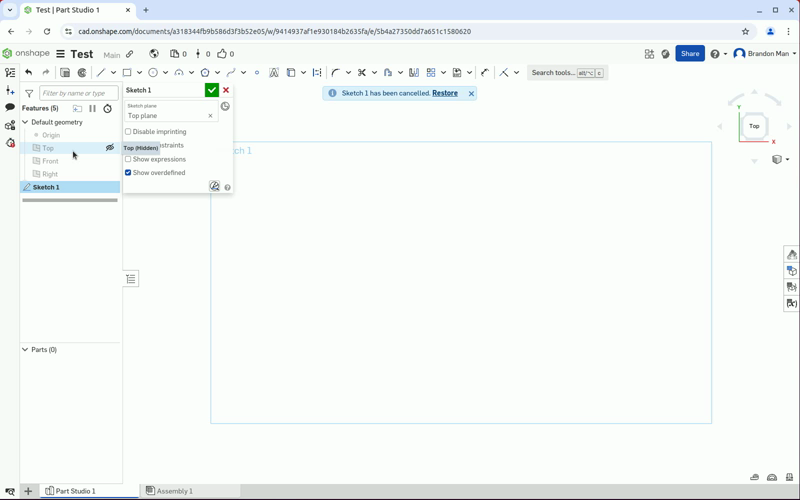
mouse_move(73, 352)
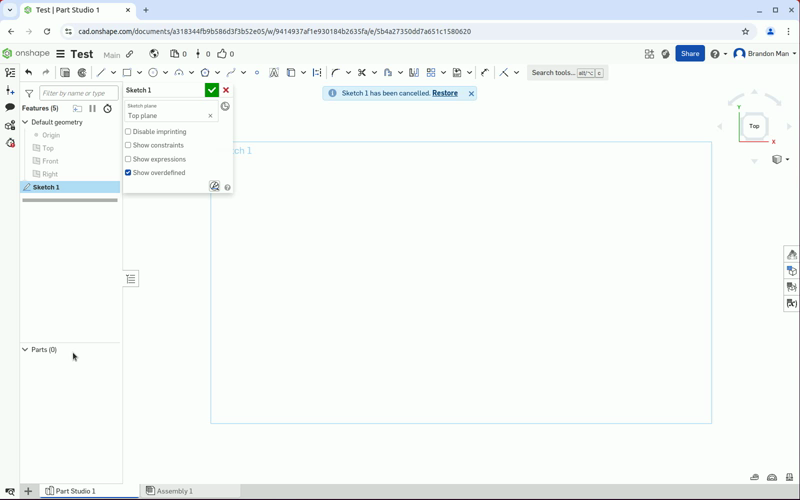
key(y)
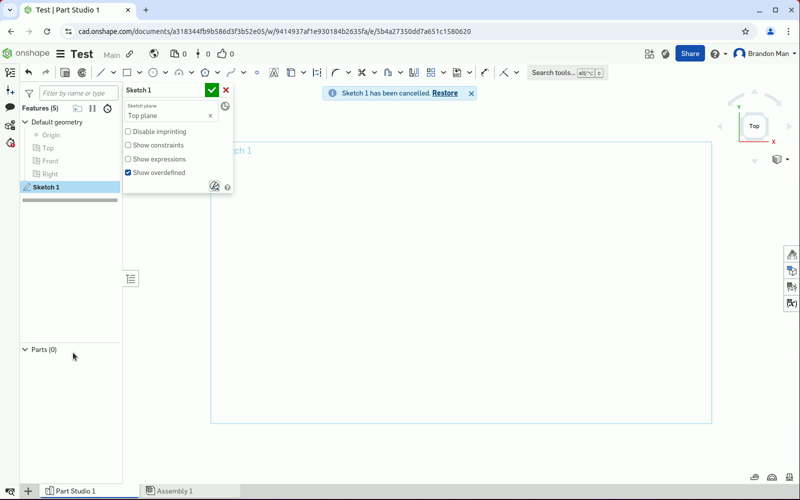
key(l)
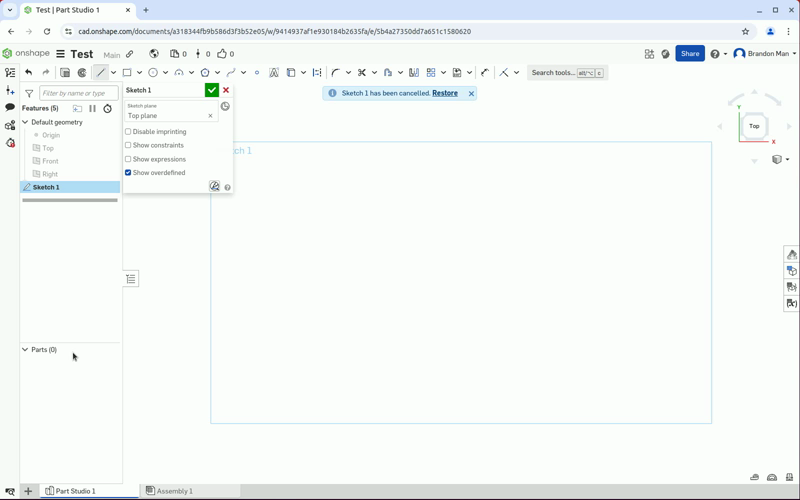
key_down(shift)
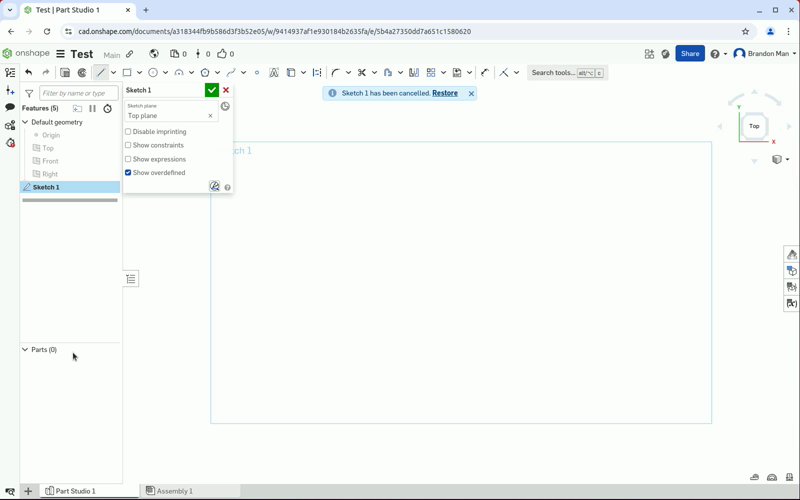
mouse_move(349, 282)
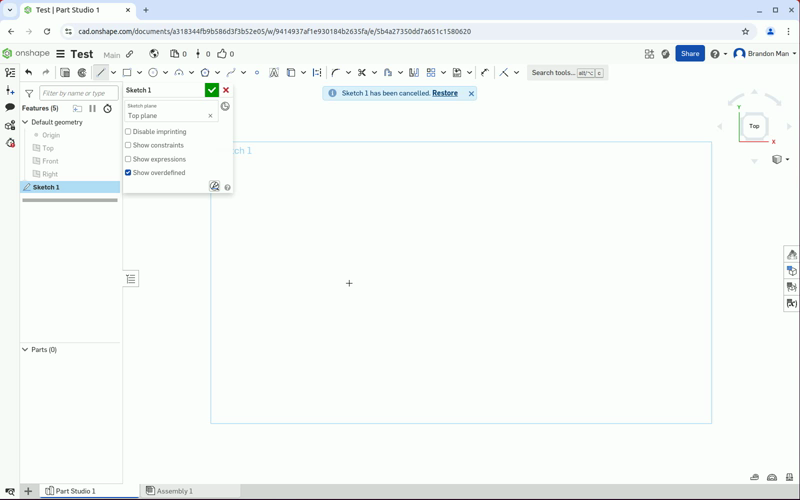
click(349, 282)
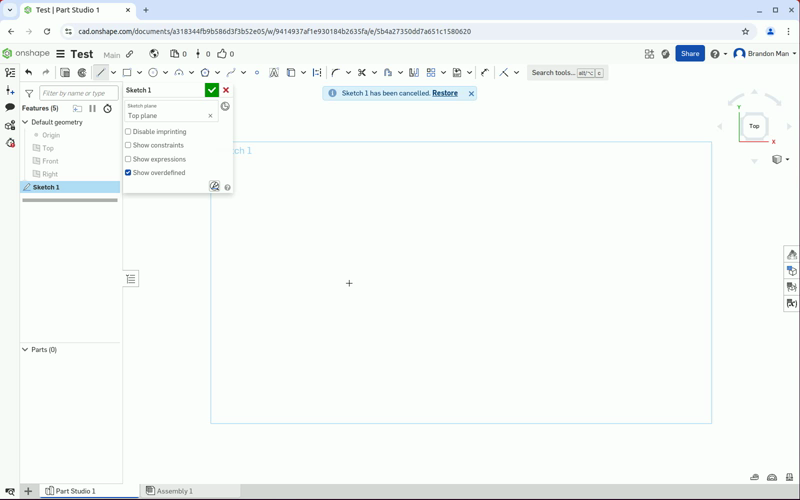
key_up(shift)
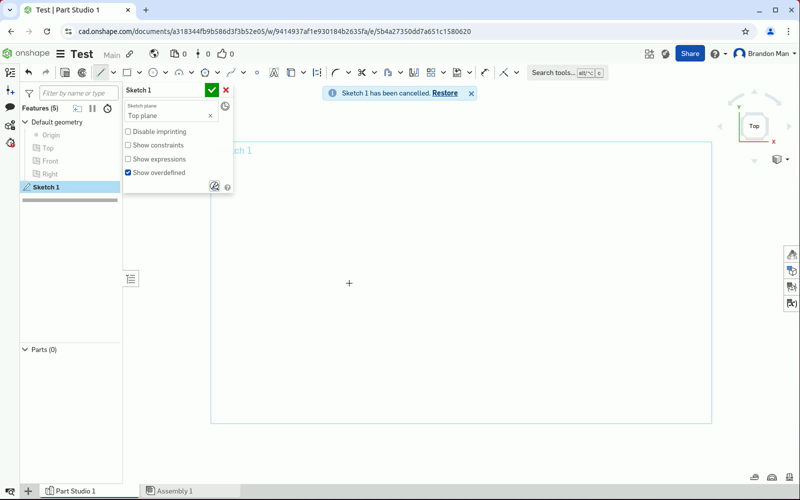
key_down(shift)
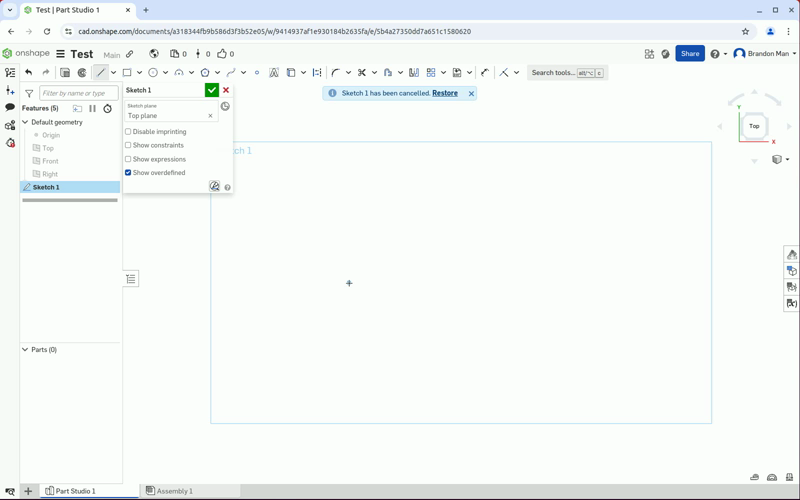
mouse_move(405, 378)
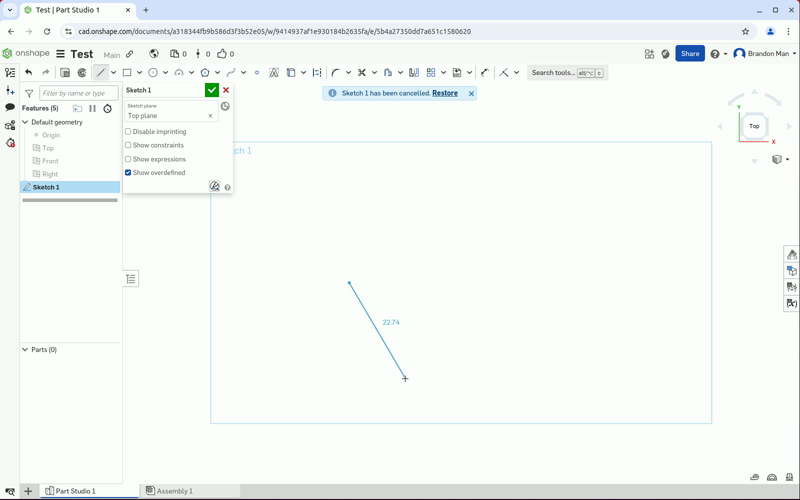
click(405, 378)
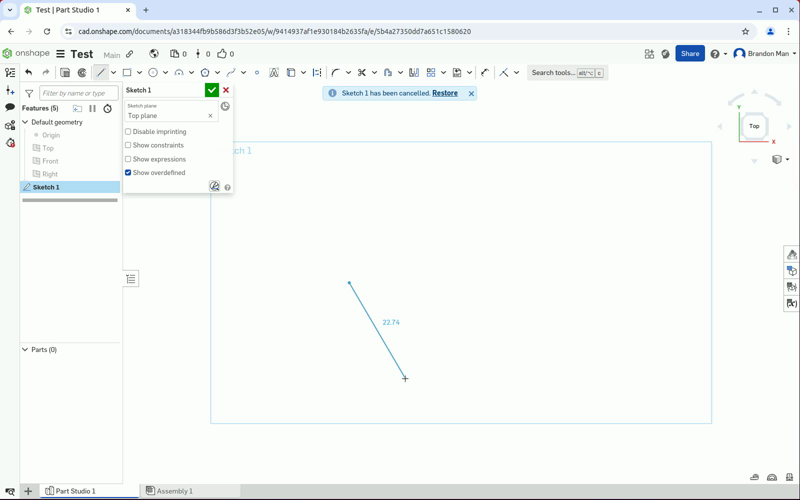
key_up(shift)
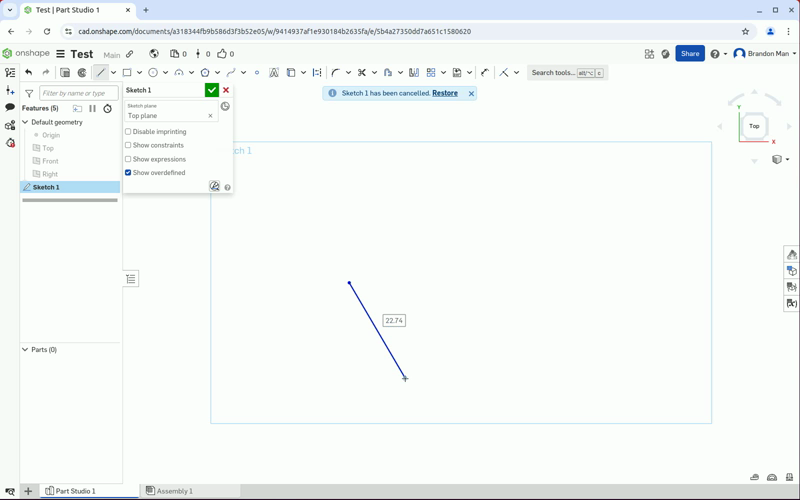
key_down(shift)
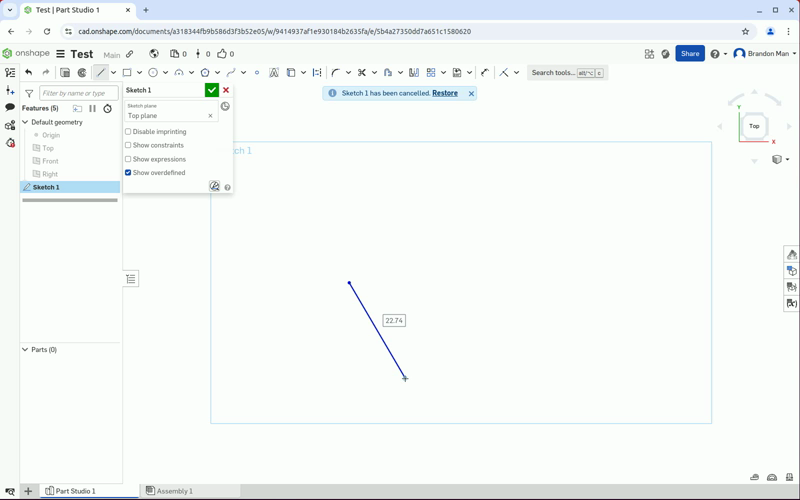
mouse_move(514, 378)
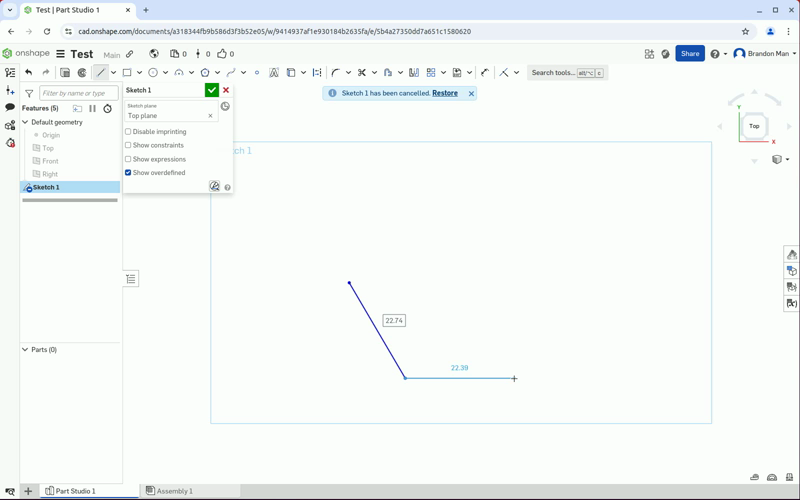
click(514, 378)
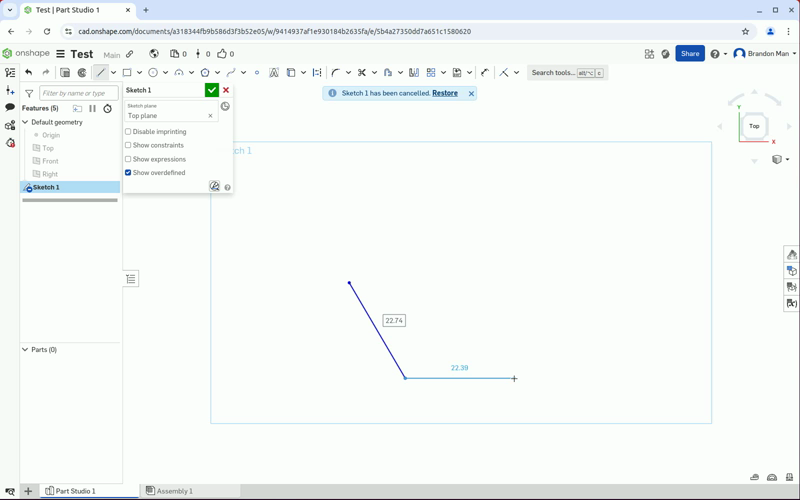
key_up(shift)
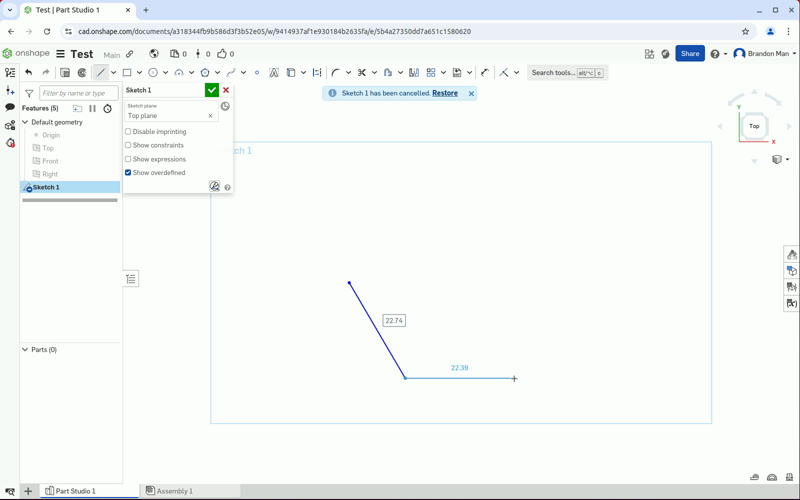
key_down(shift)
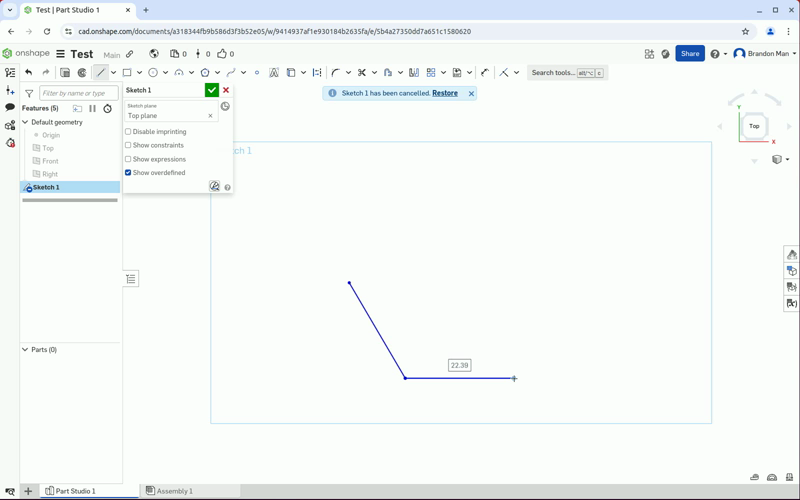
mouse_move(569, 282)
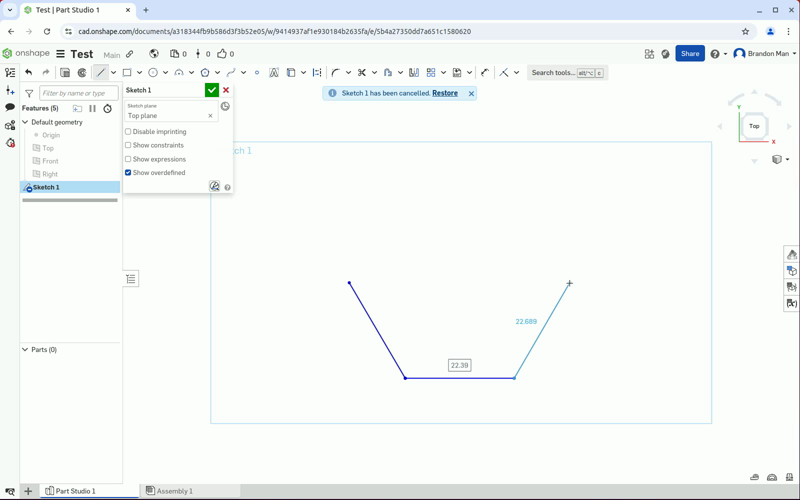
click(569, 282)
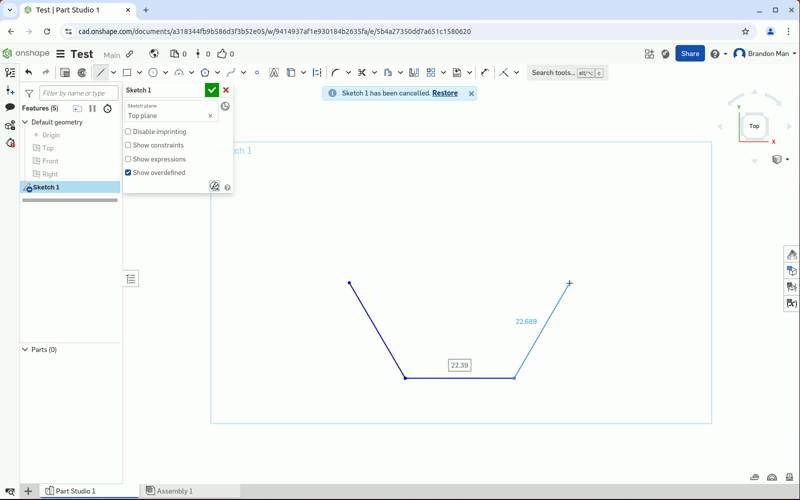
key_up(shift)
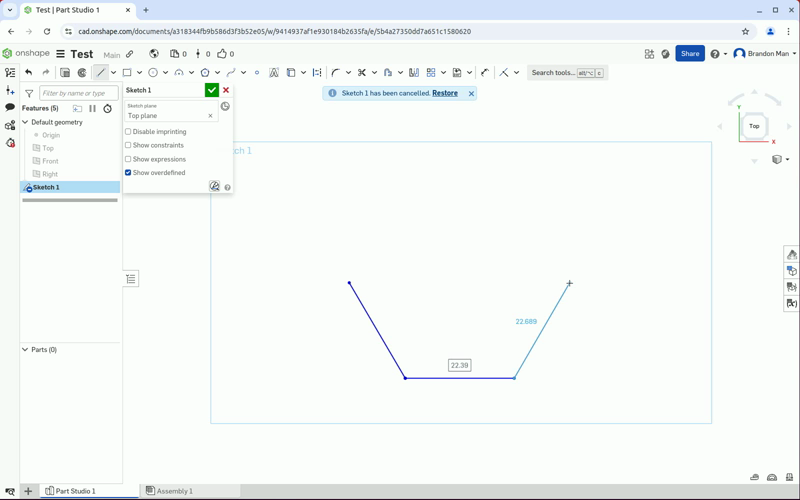
key_down(shift)
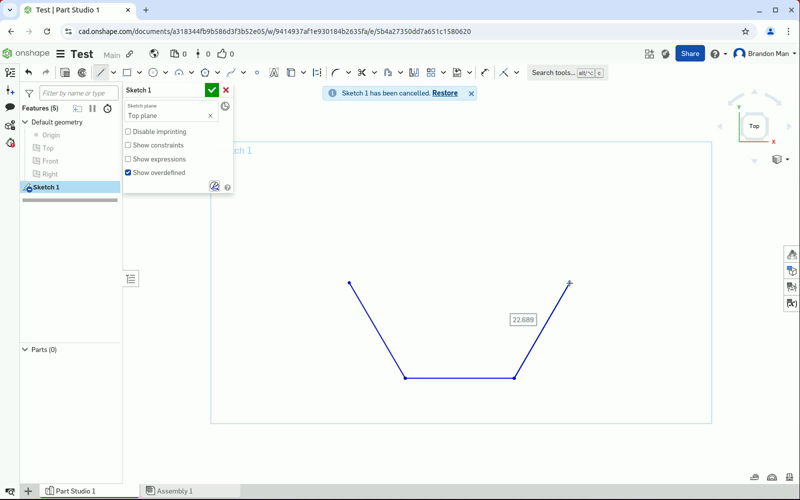
mouse_move(514, 187)
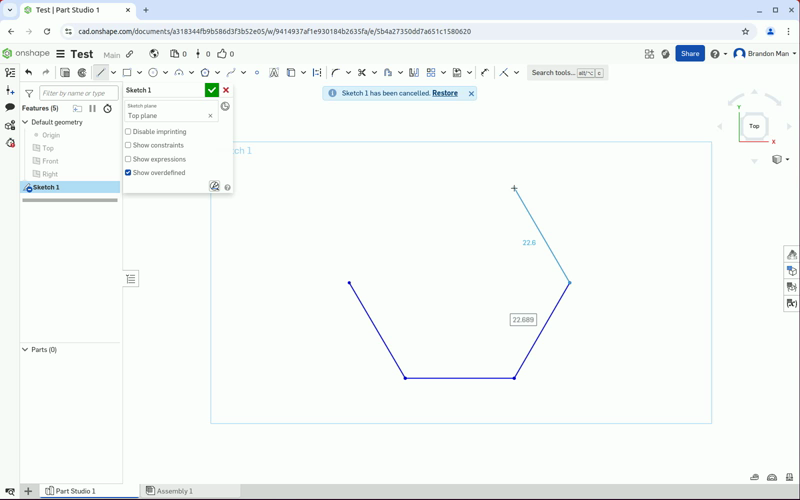
click(514, 187)
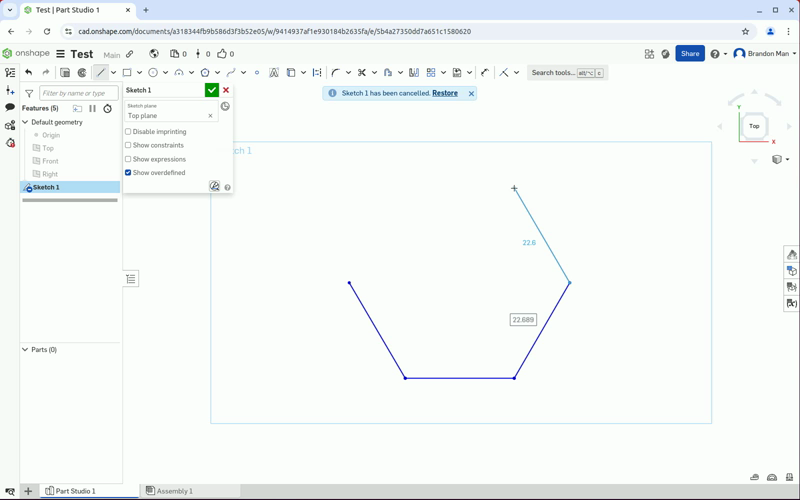
key_up(shift)
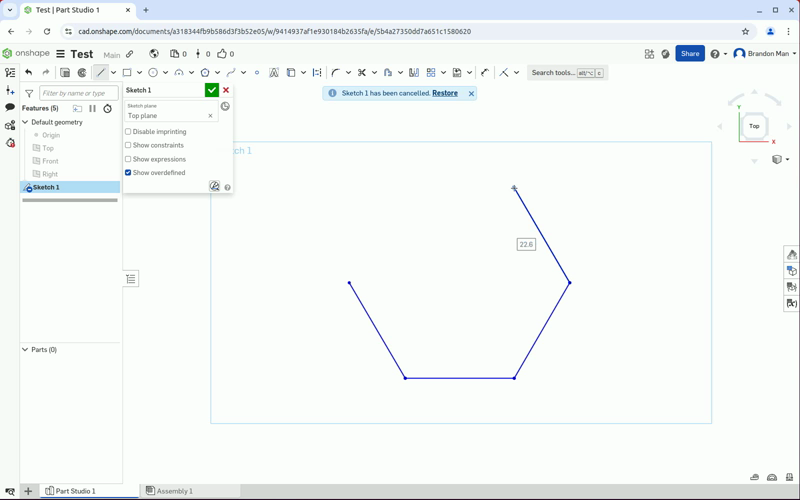
key_down(shift)
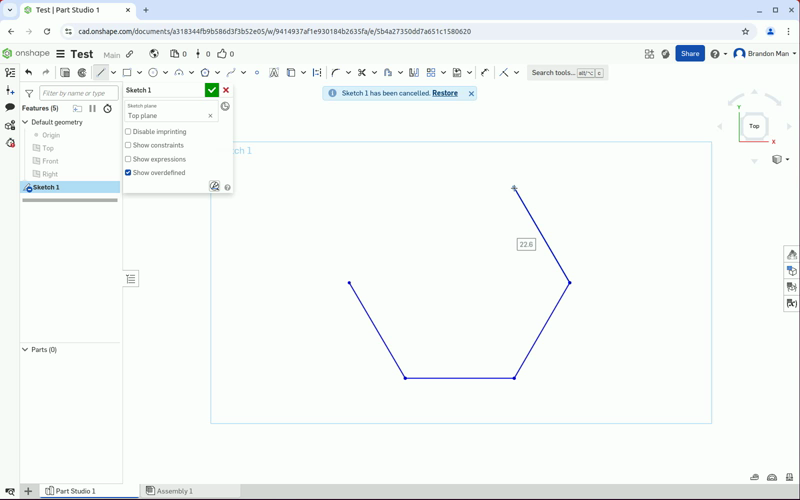
mouse_move(405, 187)
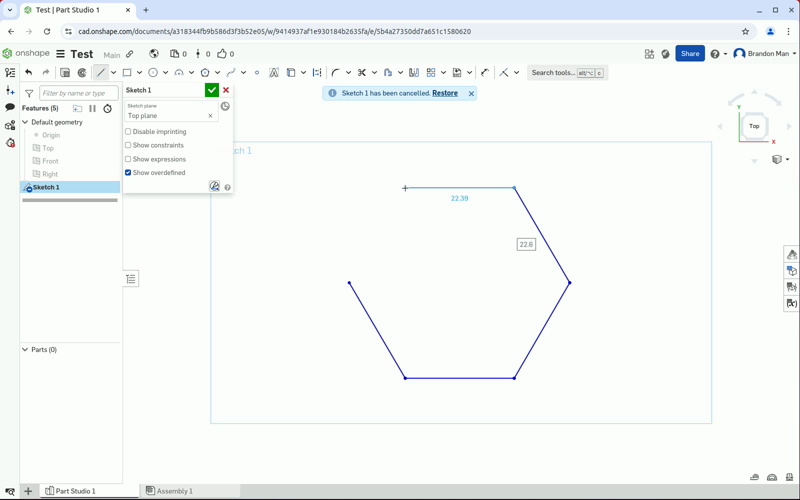
click(405, 187)
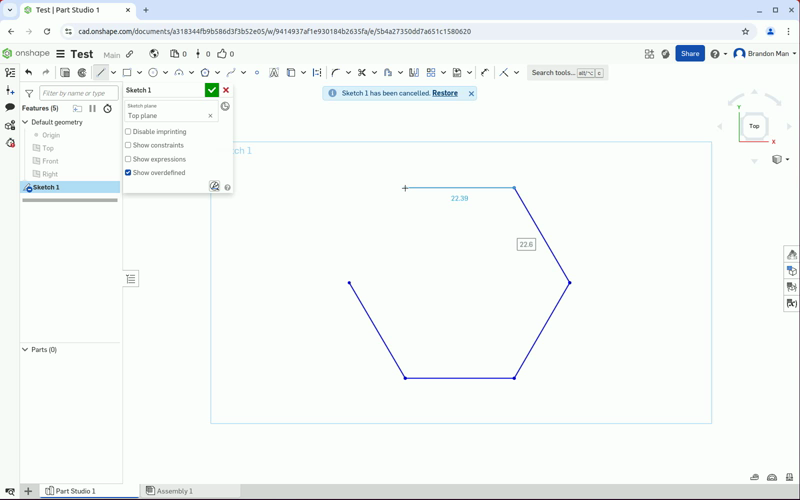
key_up(shift)
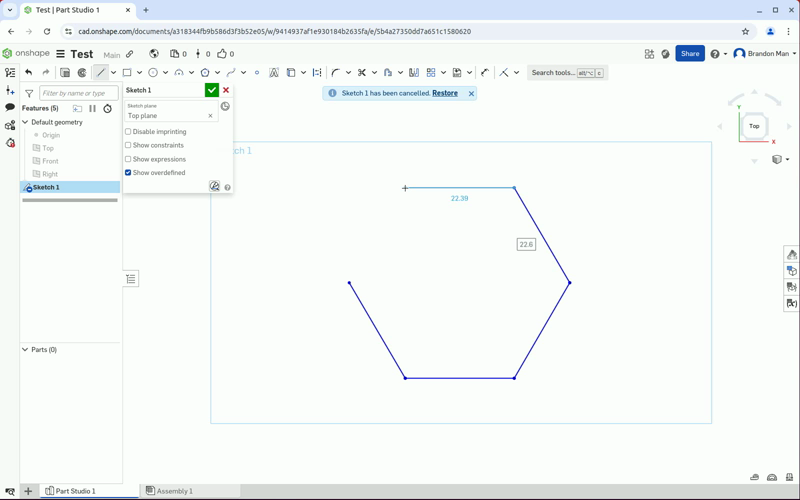
key_down(shift)
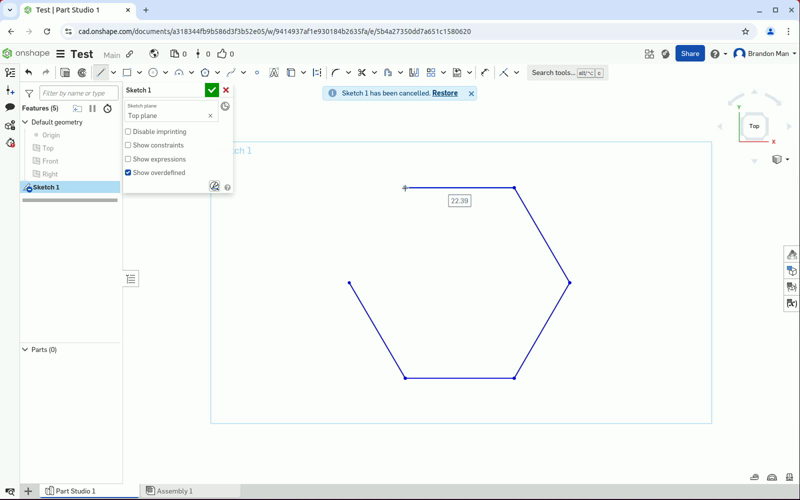
mouse_move(349, 282)
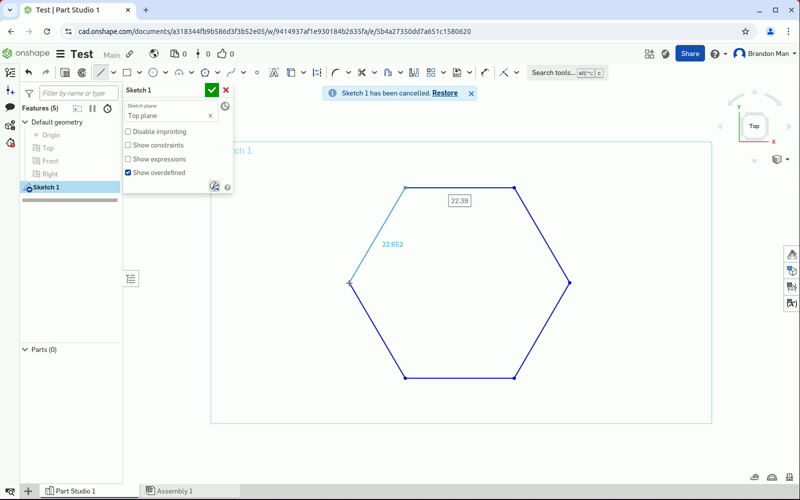
key_up(shift)
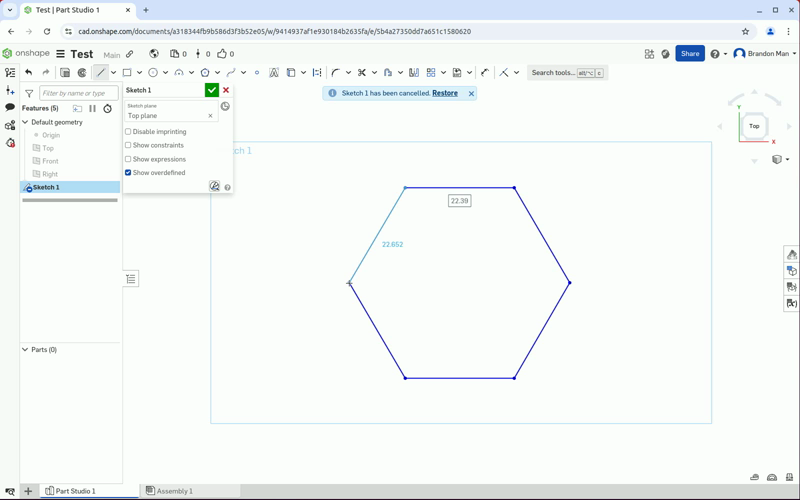
click(349, 282)
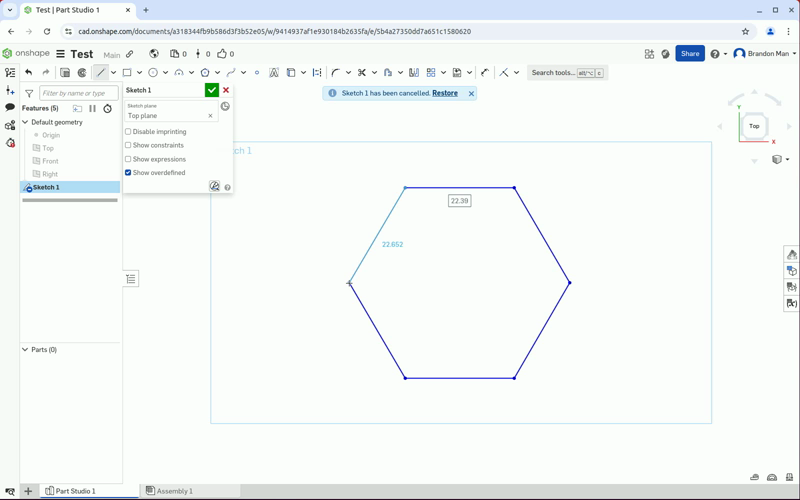
key(esc)
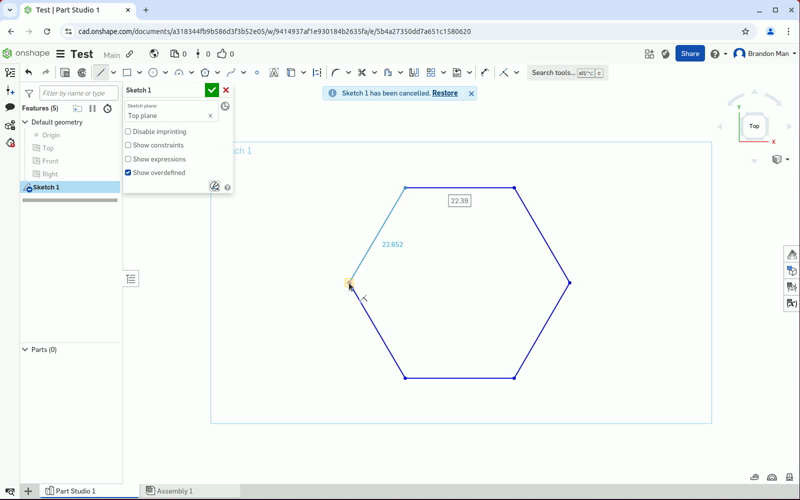
mouse_move(415, 267)
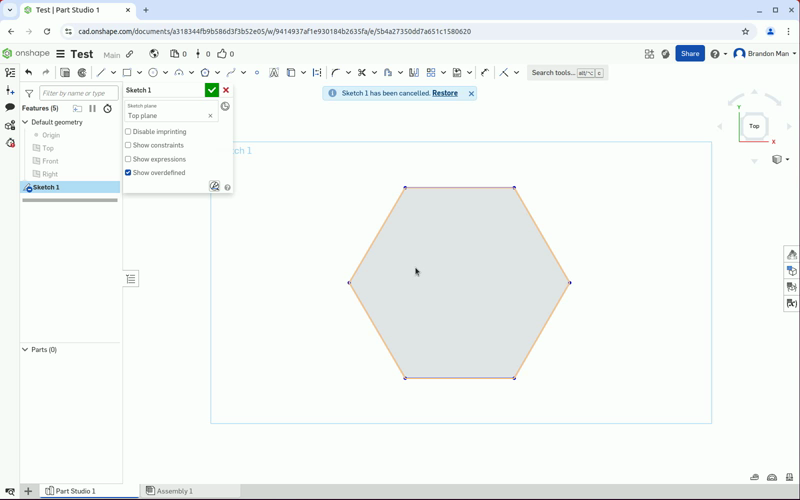
click(415, 267)
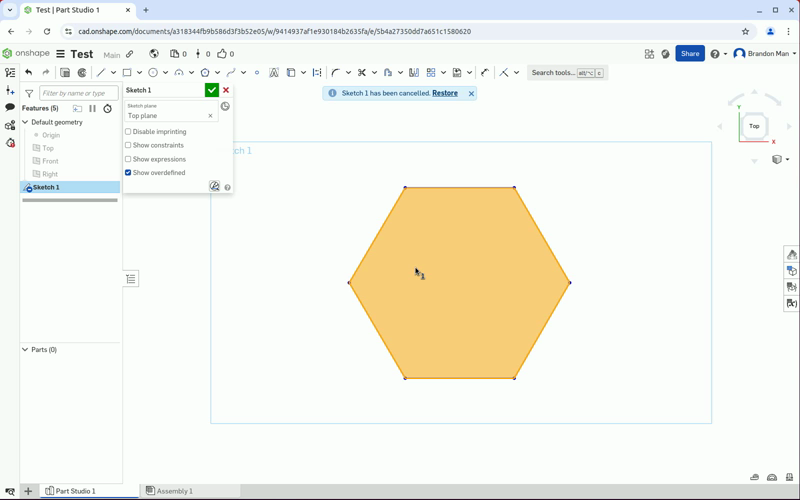
mouse_move(73, 352)
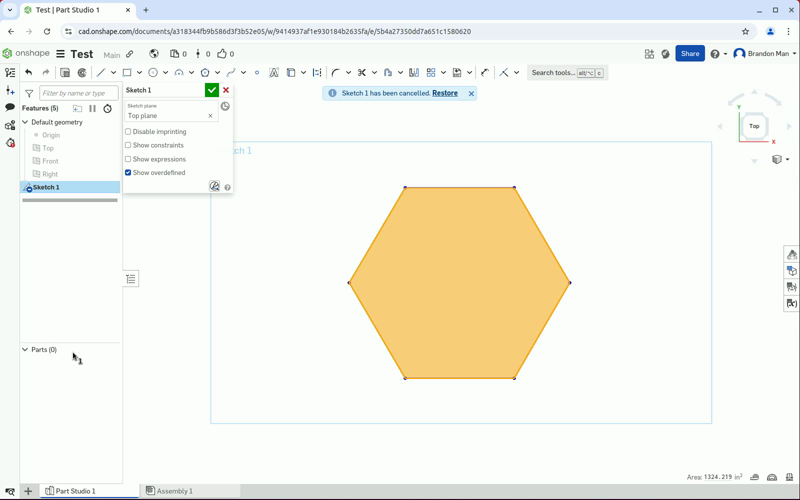
key(shift+y)
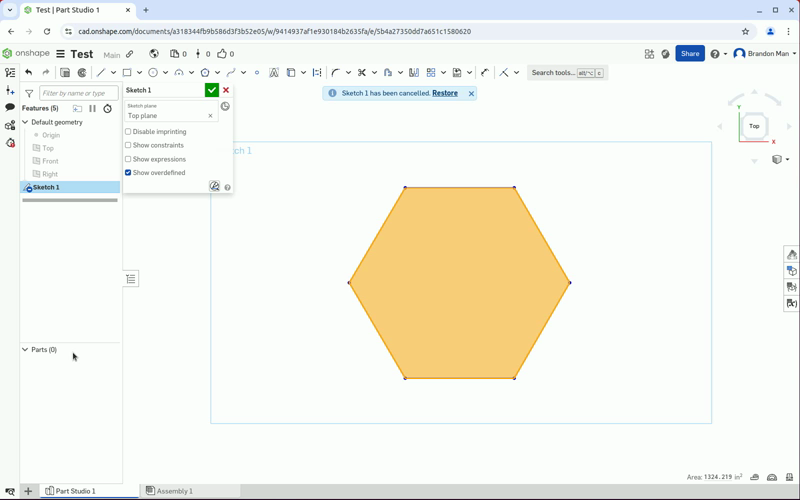
key(shift+e)
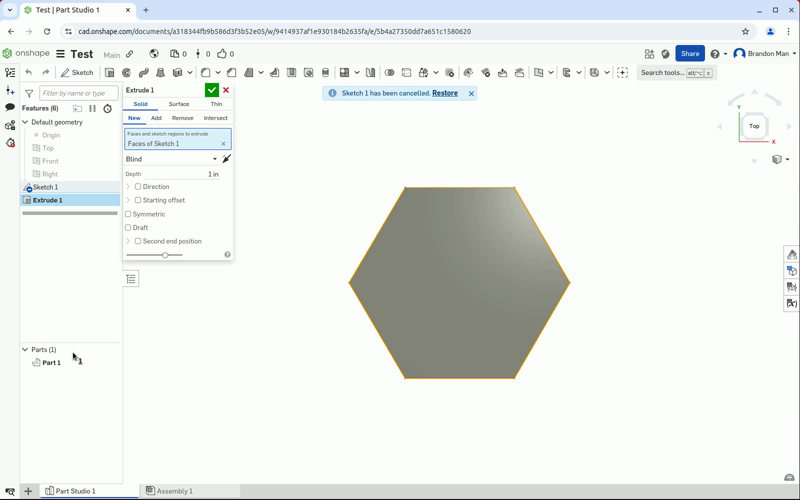
mouse_move(143, 106)
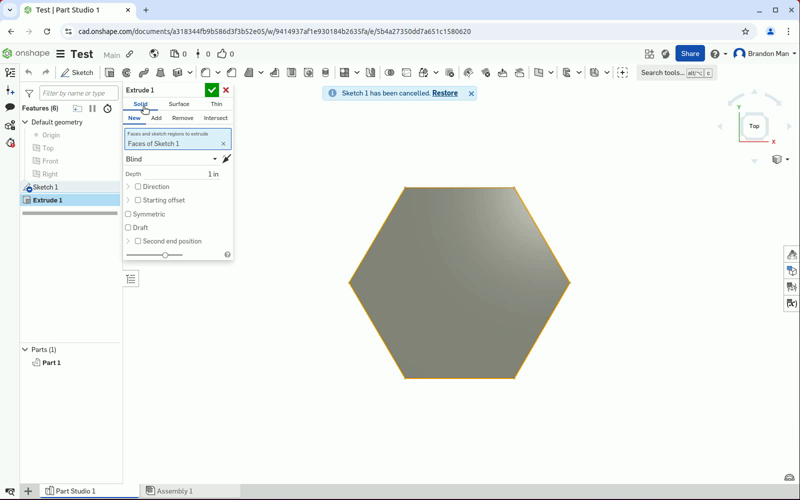
click(143, 106)
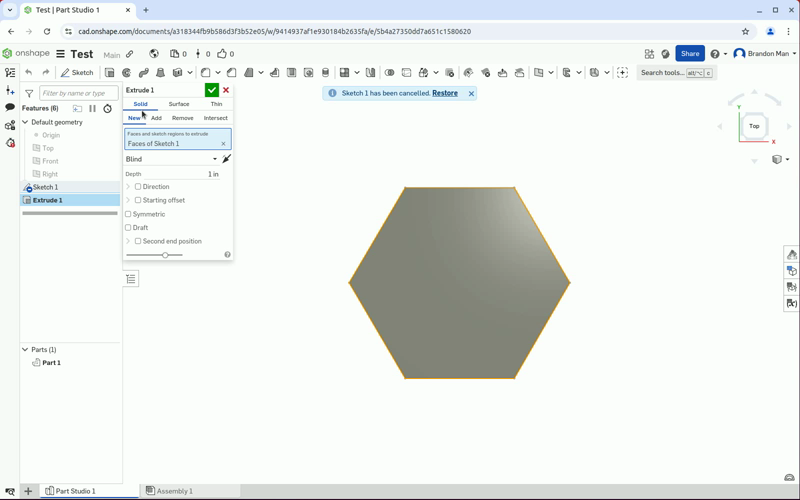
mouse_move(137, 120)
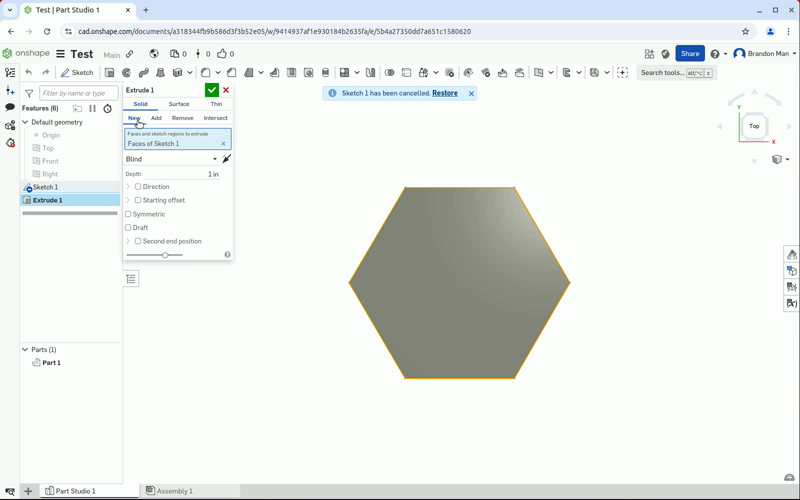
click(137, 120)
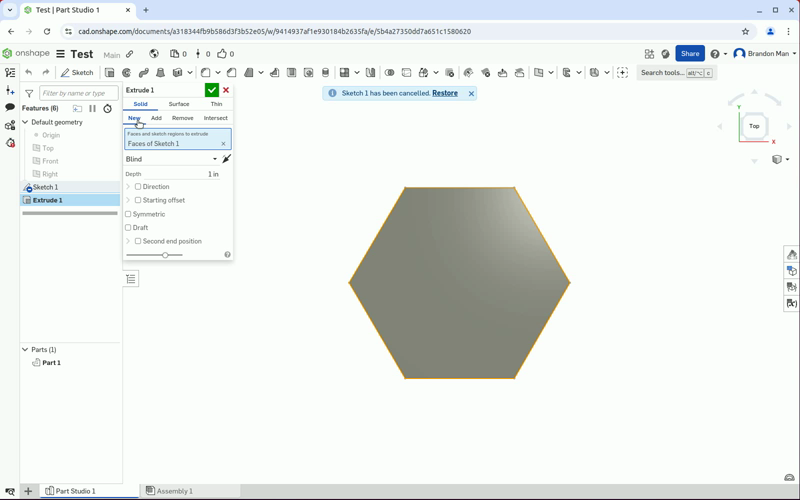
key(tab, 4)
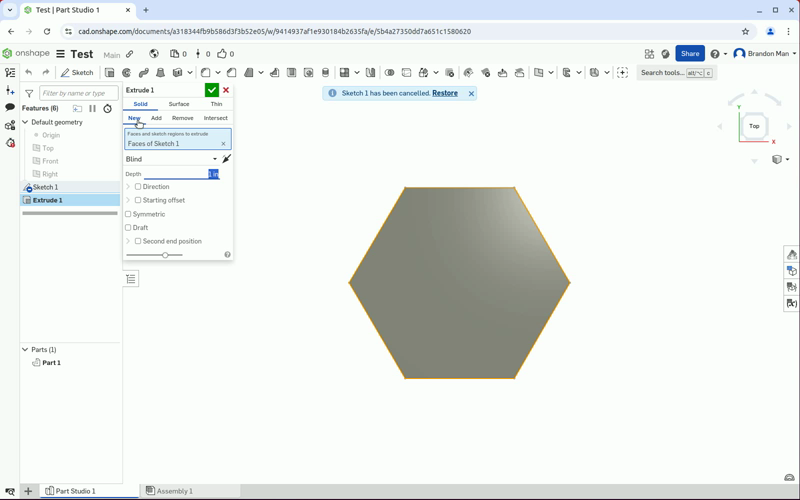
text(15.405)
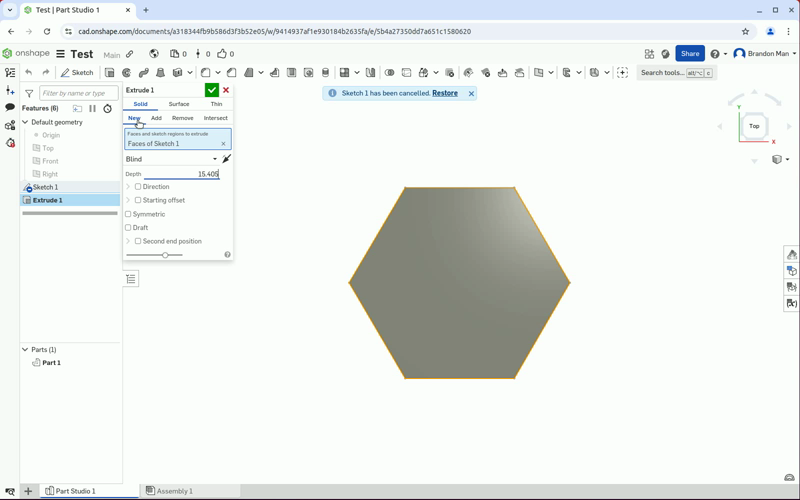
key(enter)
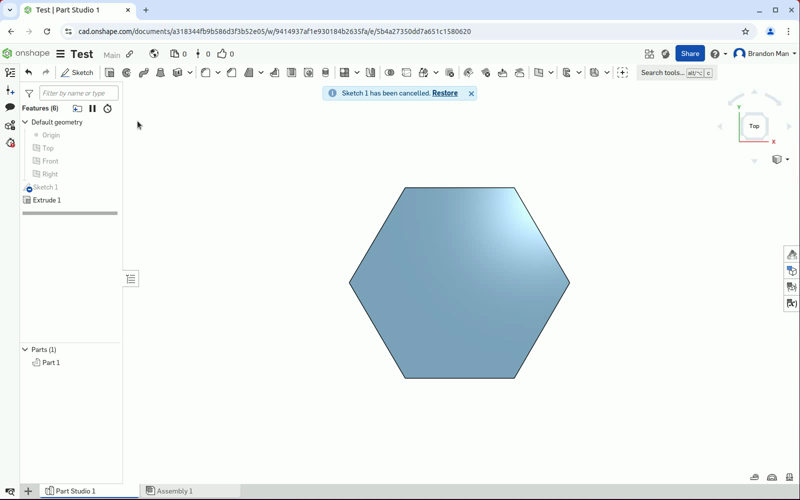
key(shift+h)
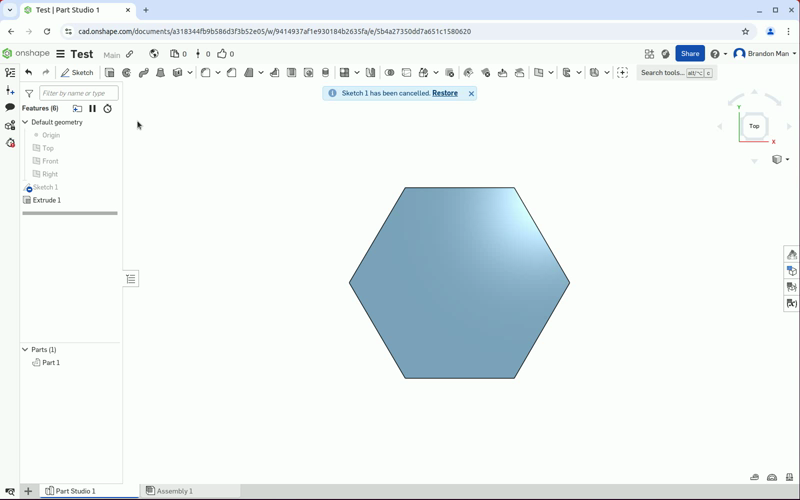
key(shift+h)
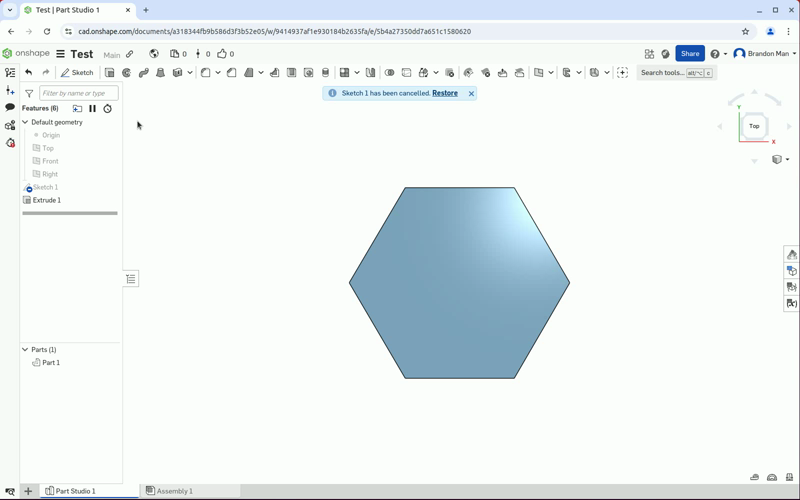
mouse_move(73, 189)
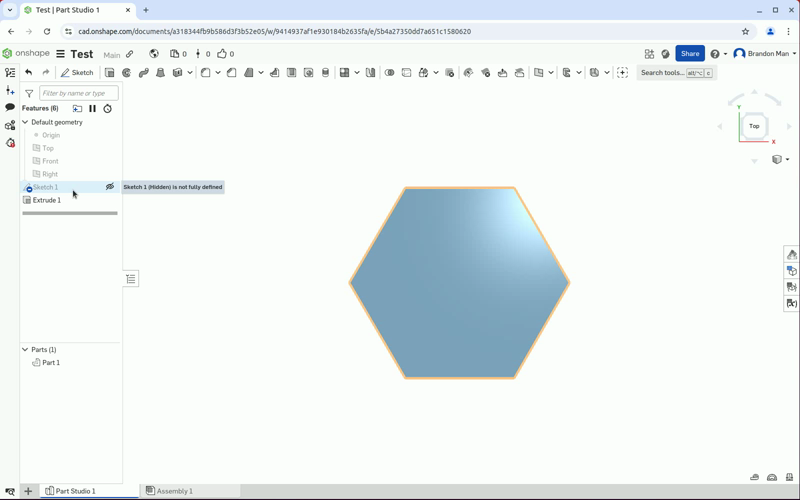
click(73, 189)
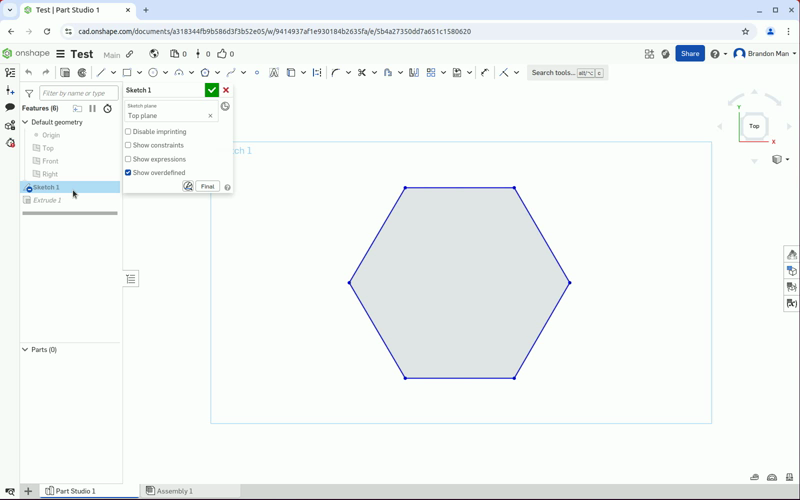
mouse_move(229, 92)
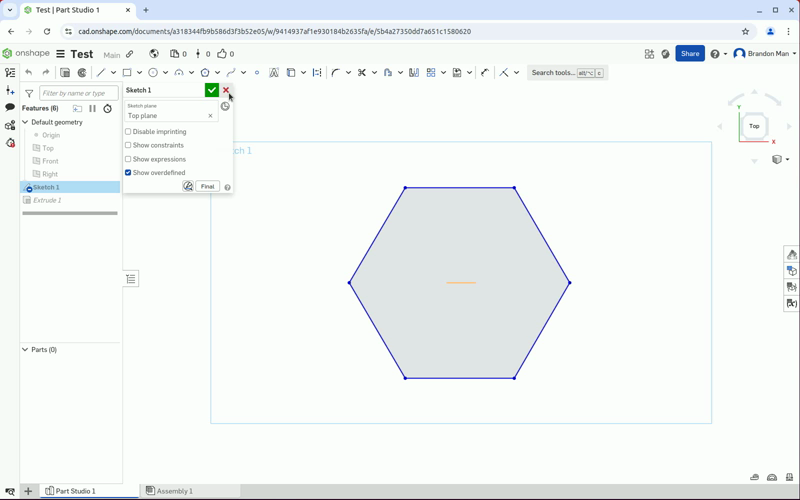
click(229, 92)
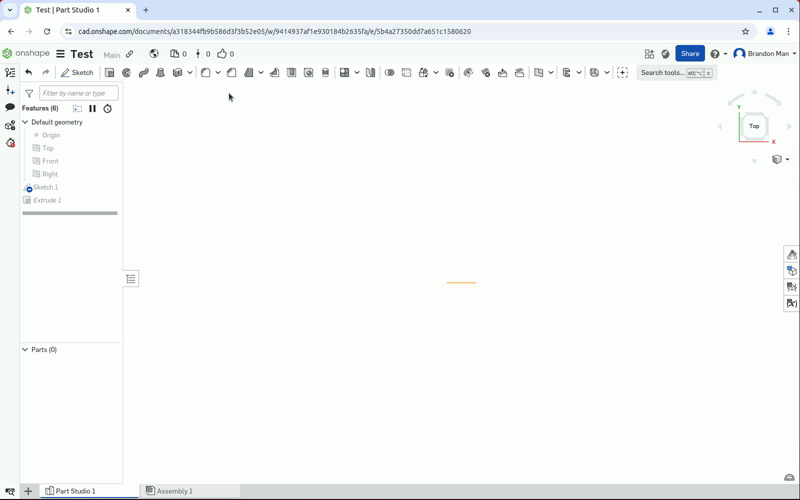
mouse_move(541, 75)
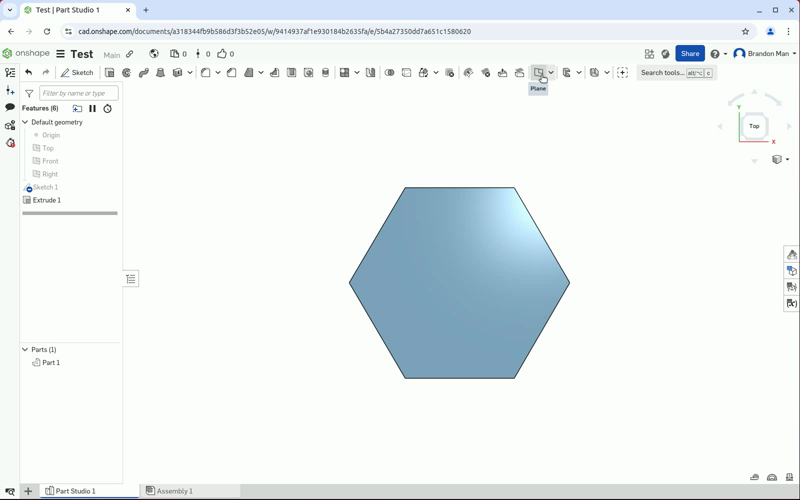
click(541, 75)
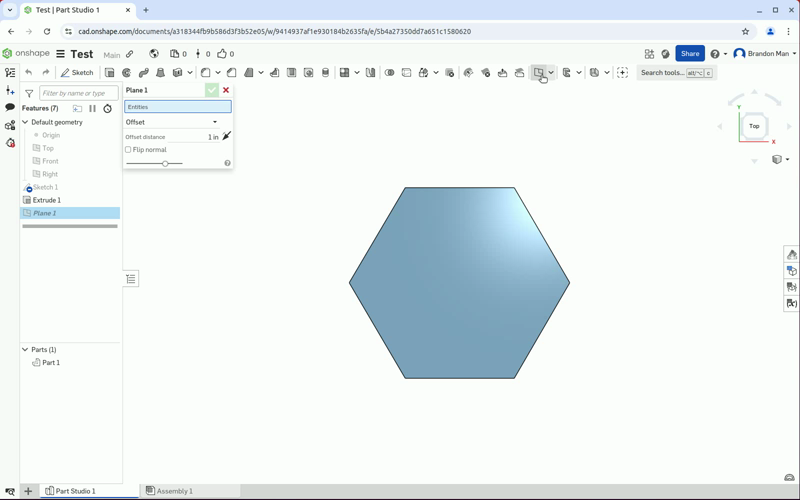
mouse_move(73, 150)
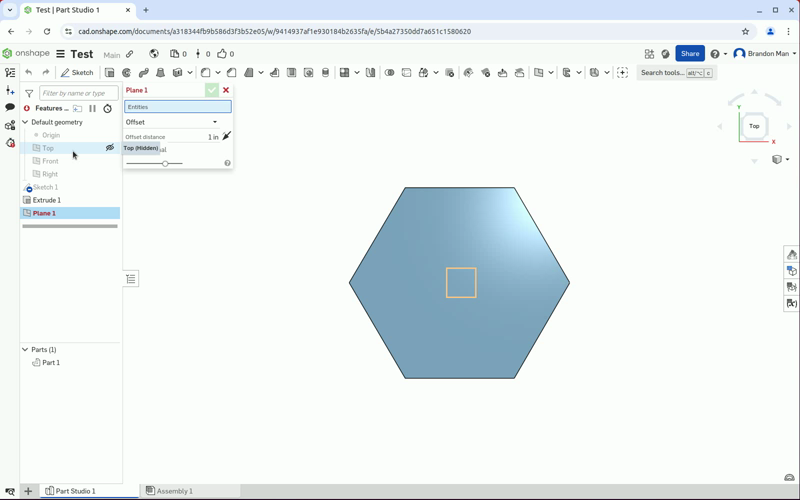
click(73, 150)
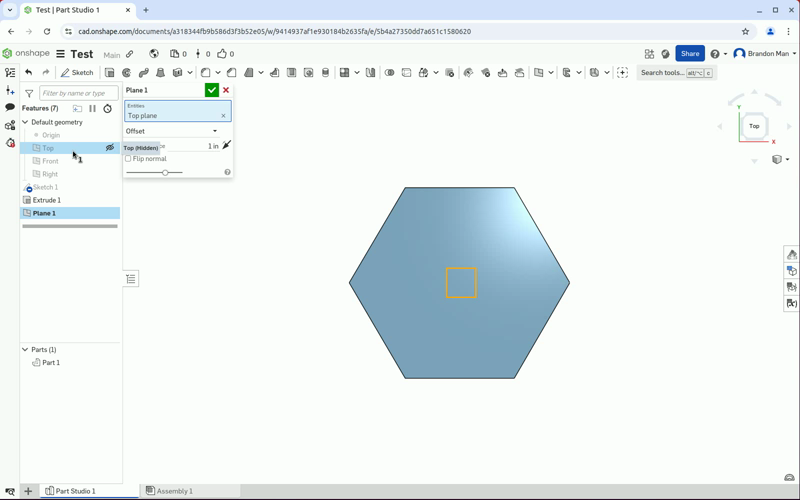
key(tab, 2)
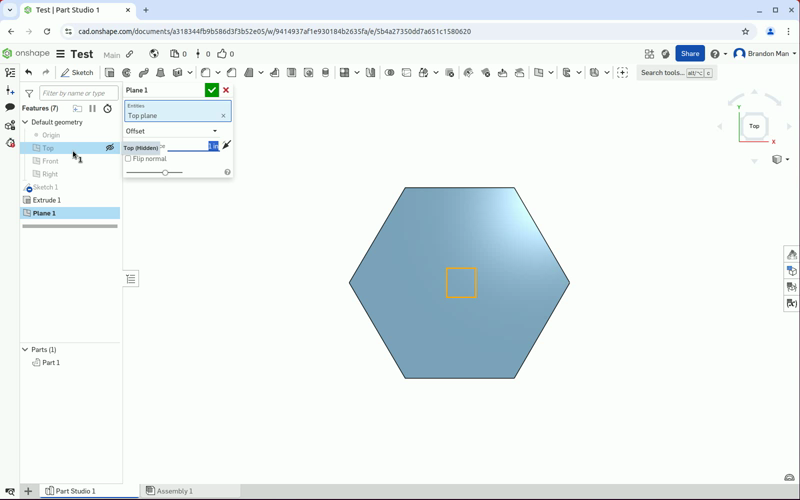
text(15.405)
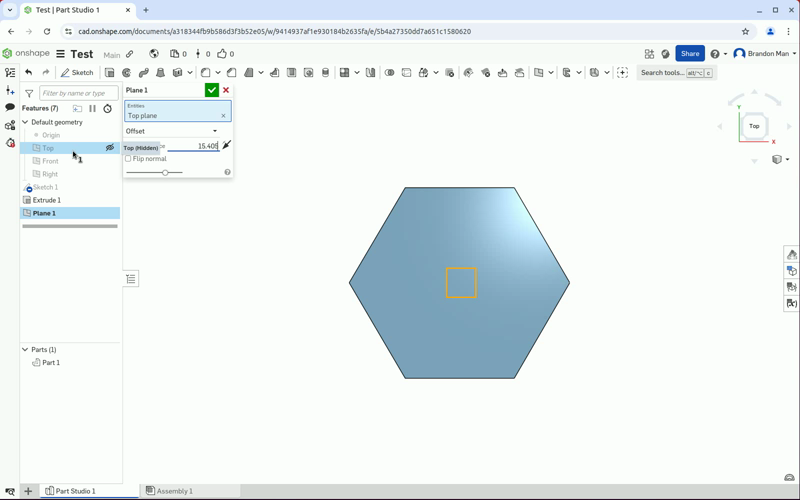
key(enter, 2)
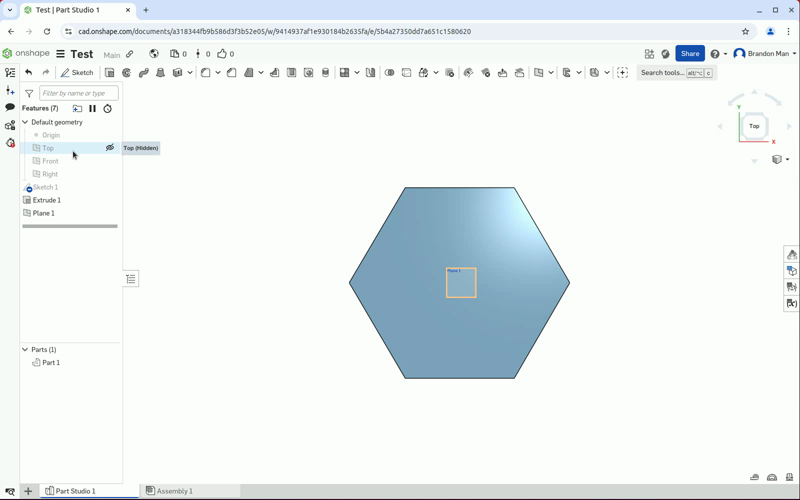
key(shift+s)
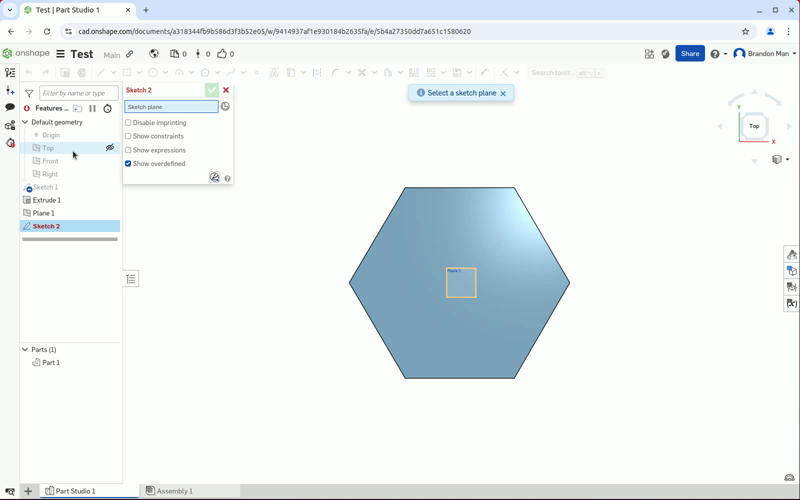
mouse_move(73, 215)
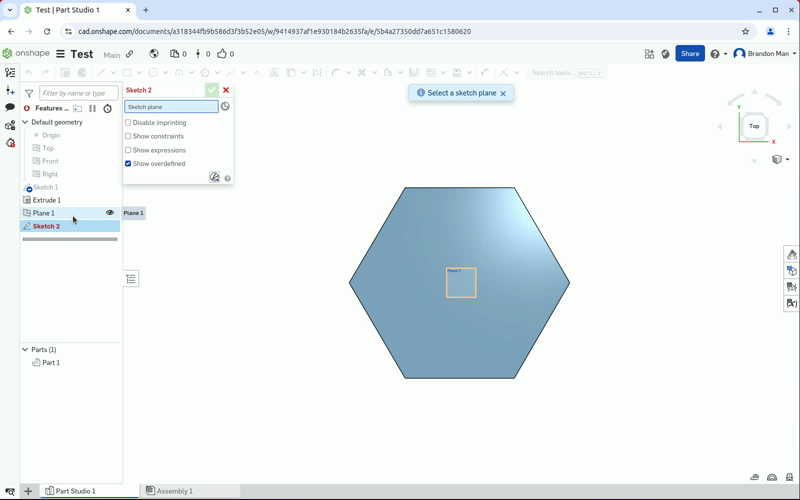
click(73, 215)
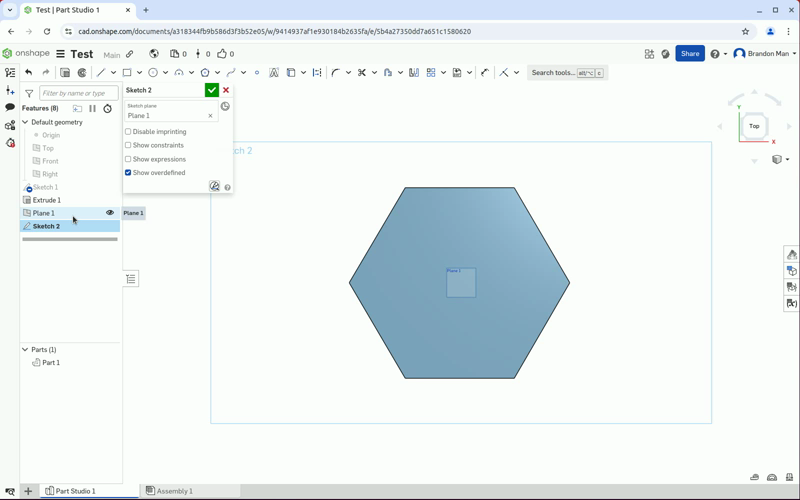
mouse_move(73, 352)
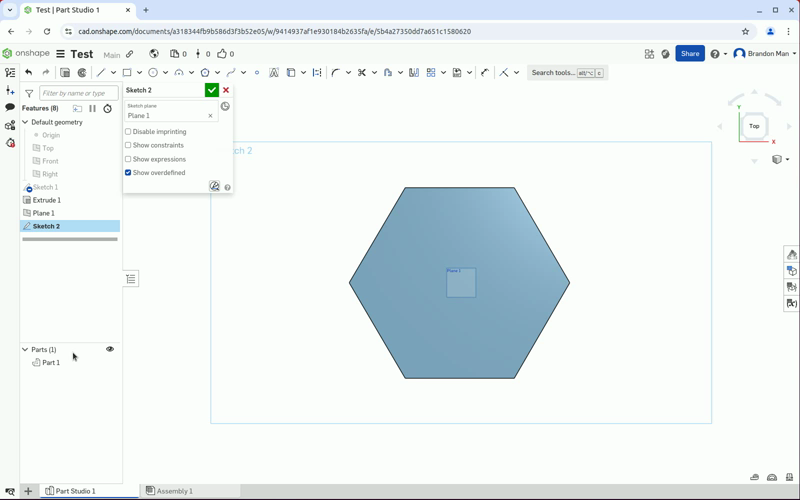
key(y)
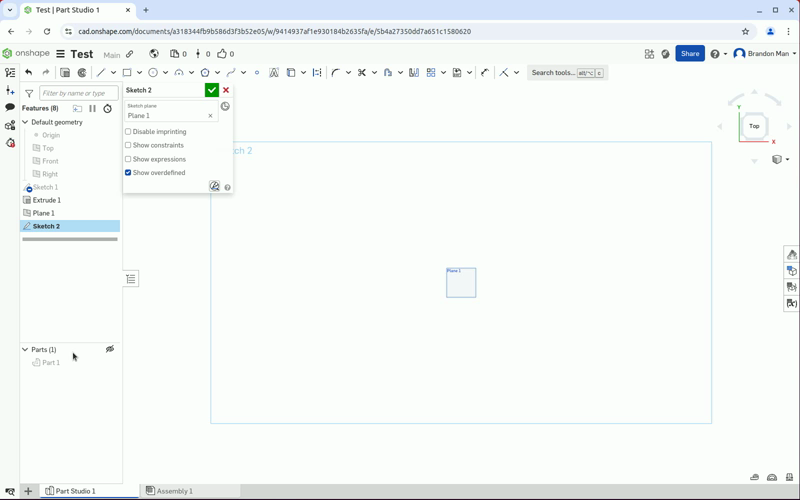
key(c)
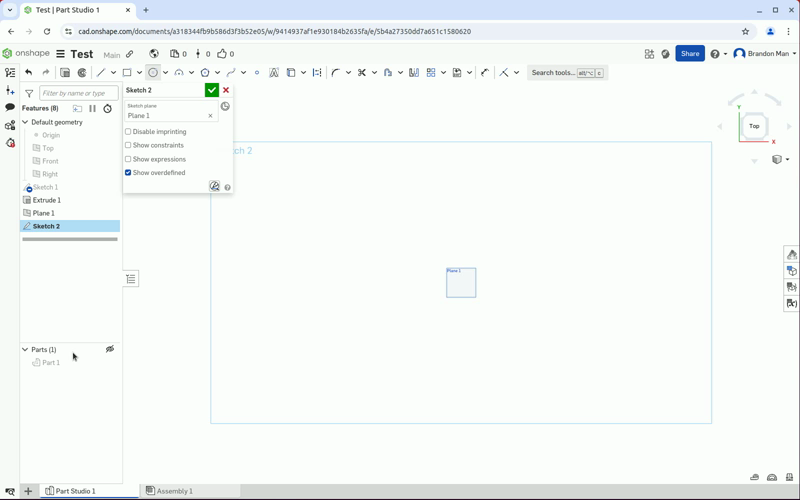
key_down(shift)
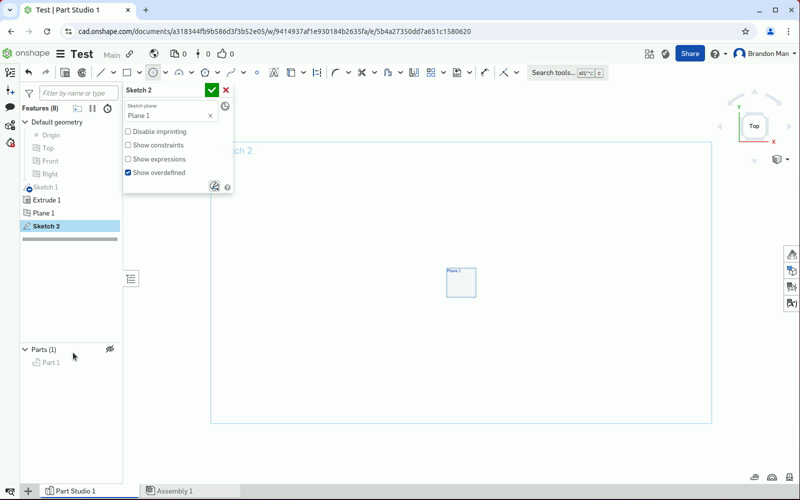
mouse_move(461, 282)
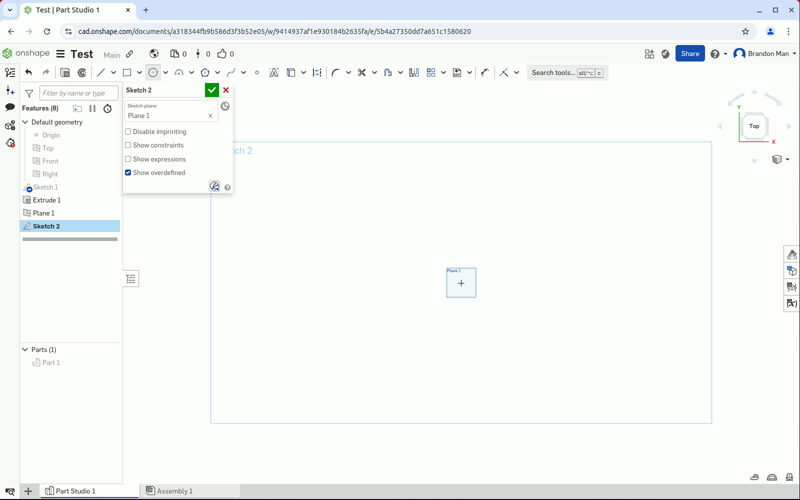
click(461, 282)
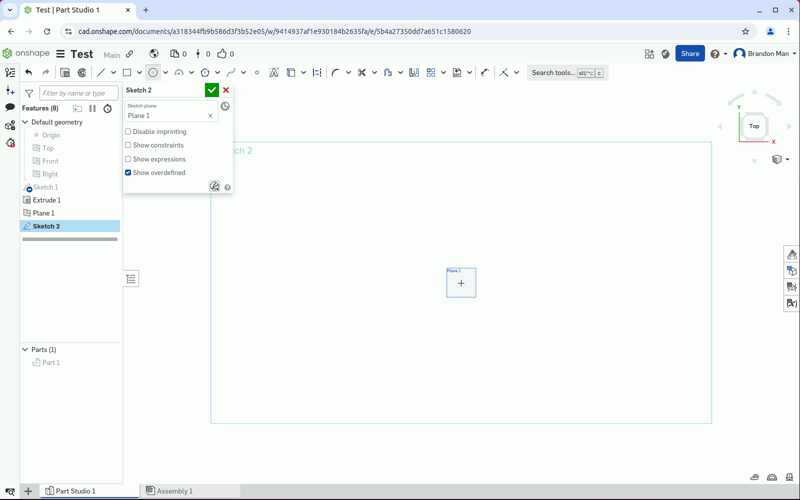
key_up(shift)
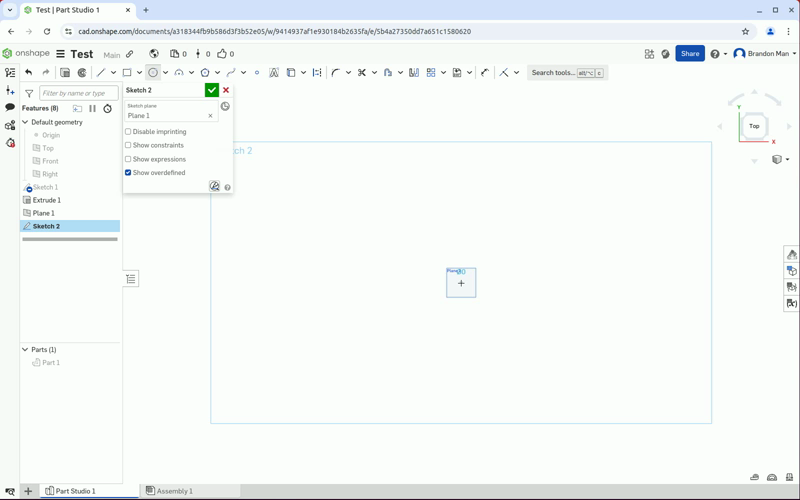
mouse_move(552, 282)
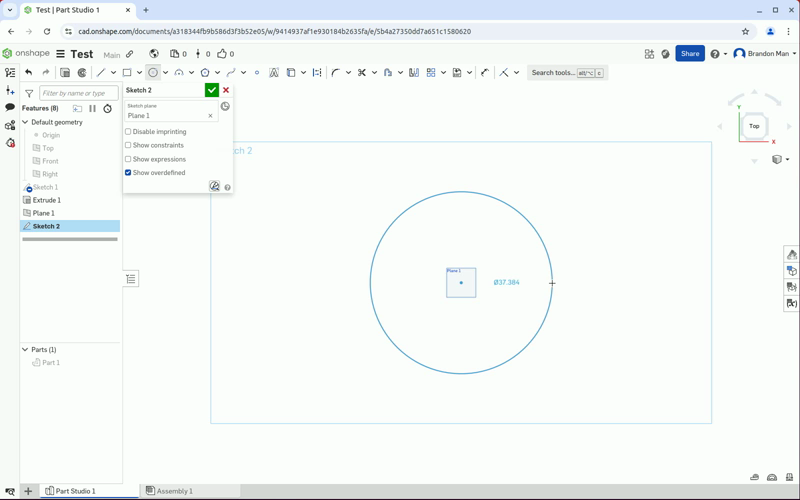
click(552, 282)
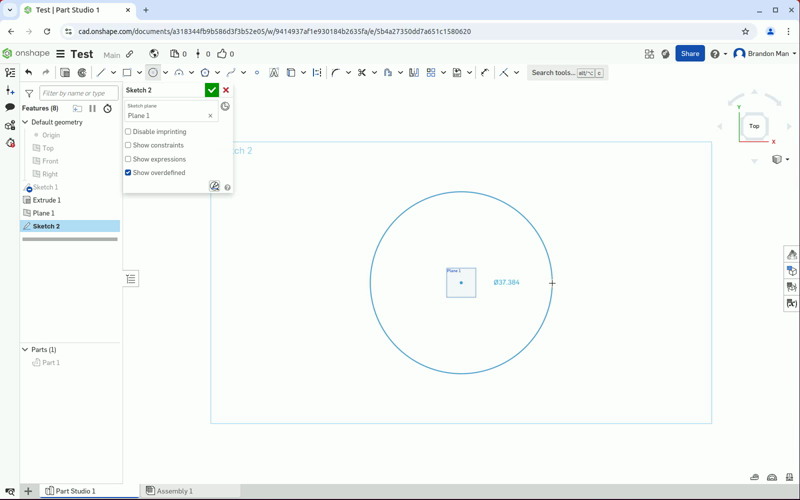
key(esc)
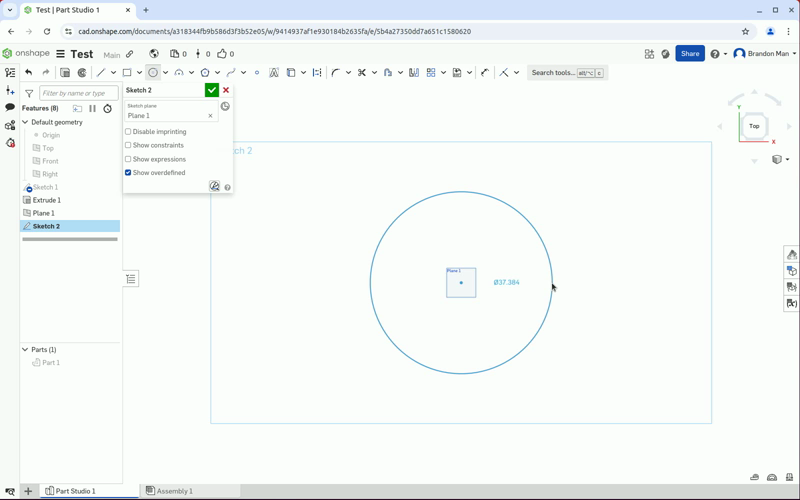
mouse_move(507, 270)
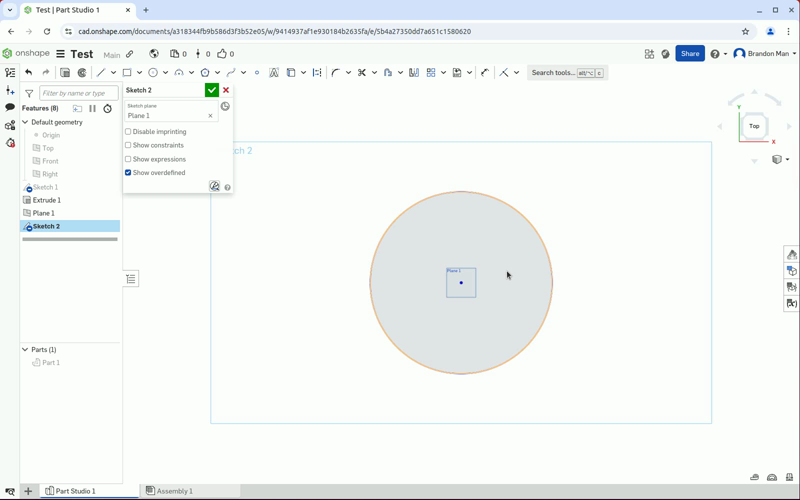
click(507, 270)
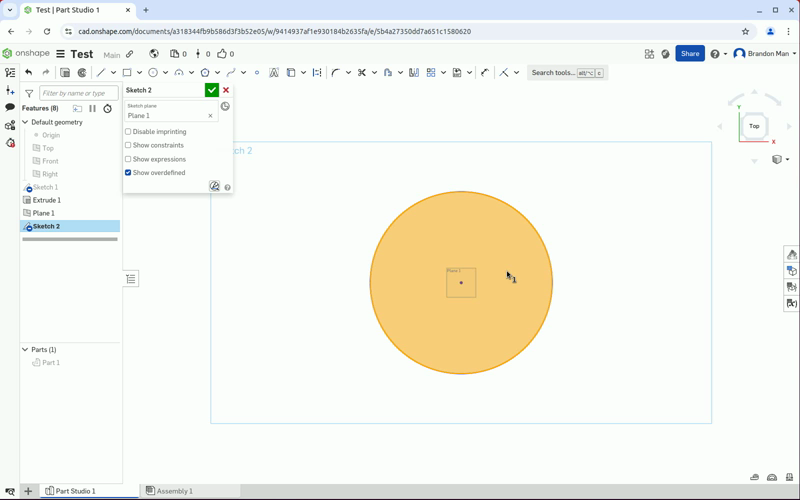
mouse_move(73, 352)
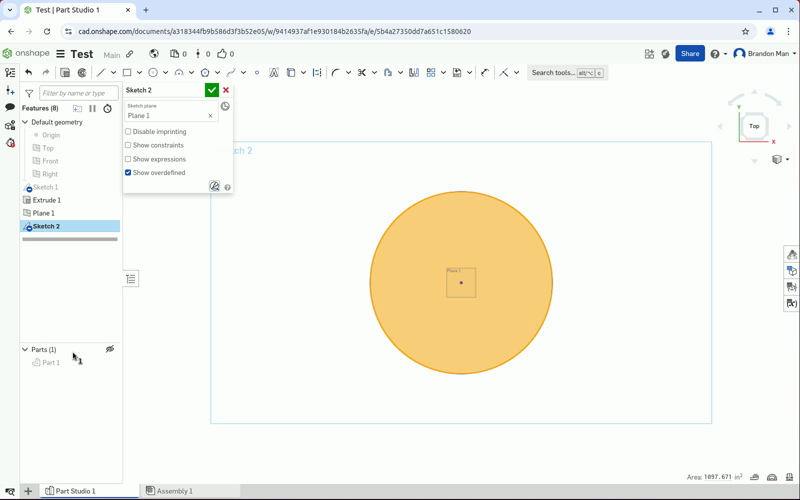
key(shift+y)
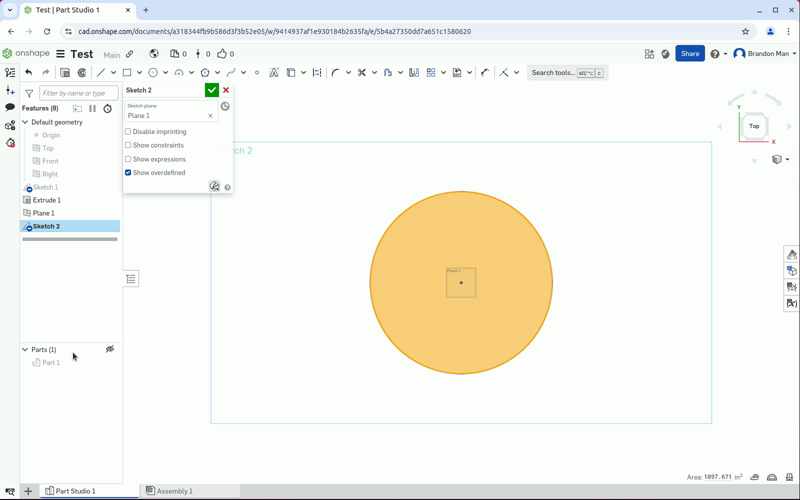
key(shift+e)
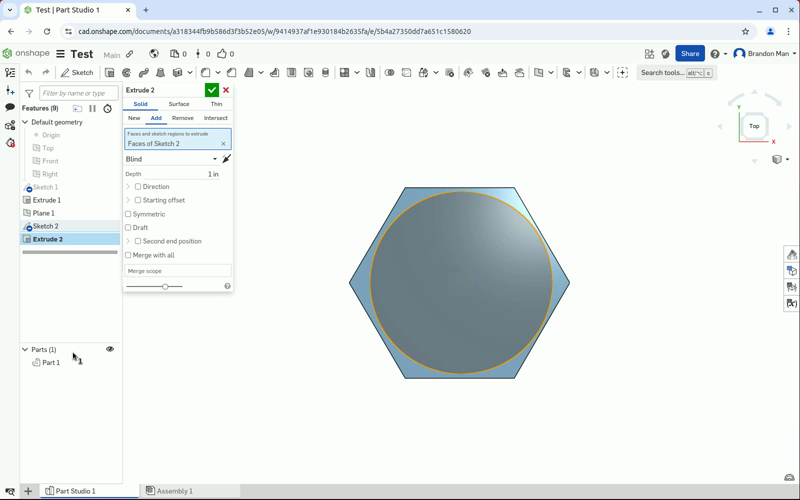
mouse_move(143, 106)
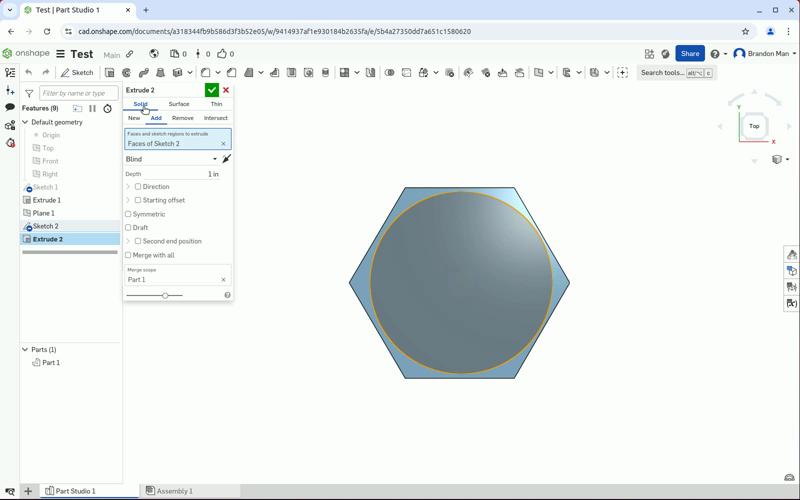
click(143, 106)
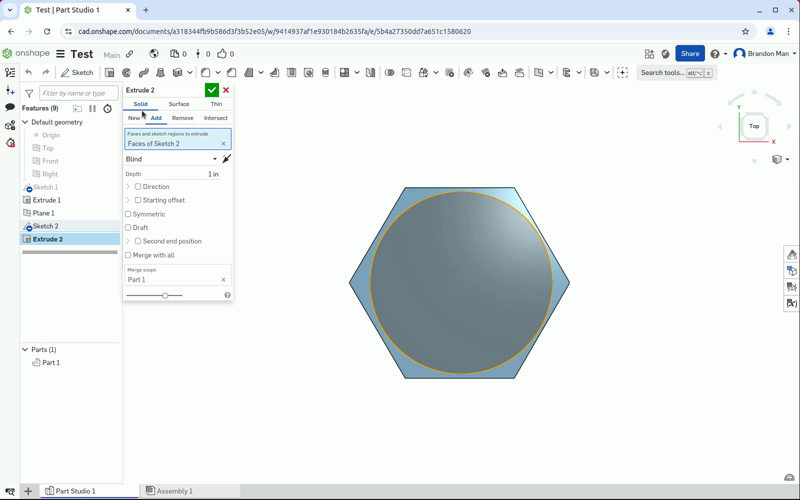
mouse_move(137, 120)
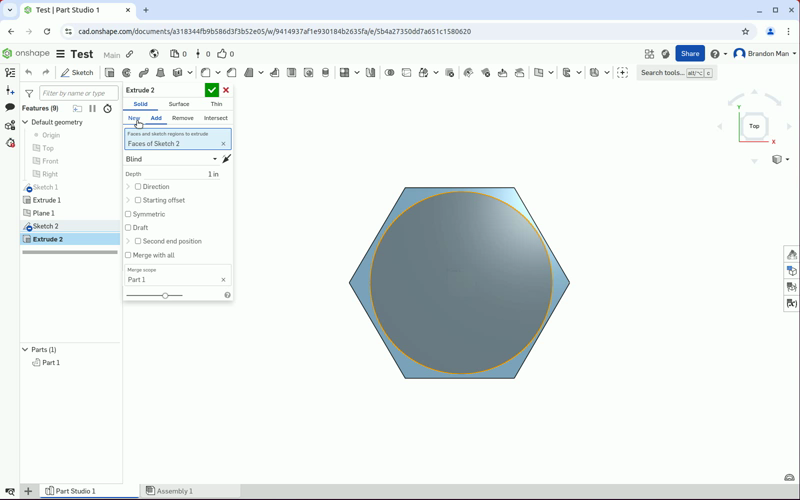
click(137, 120)
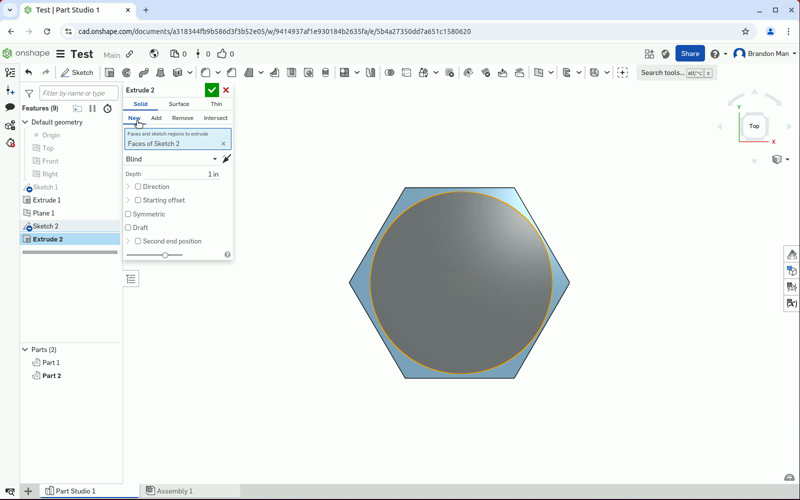
key(tab, 4)
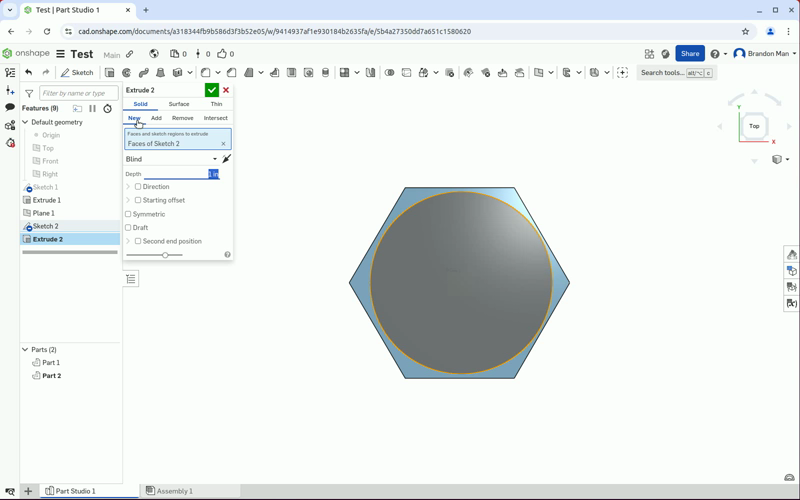
text(7.703)
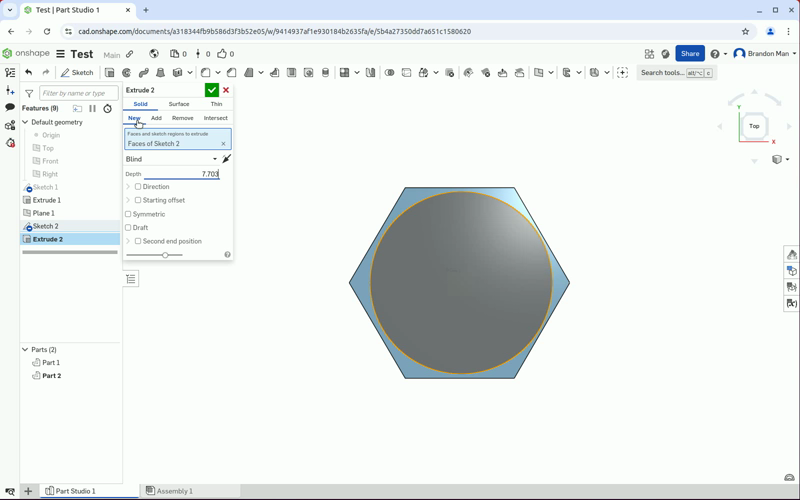
key(enter)
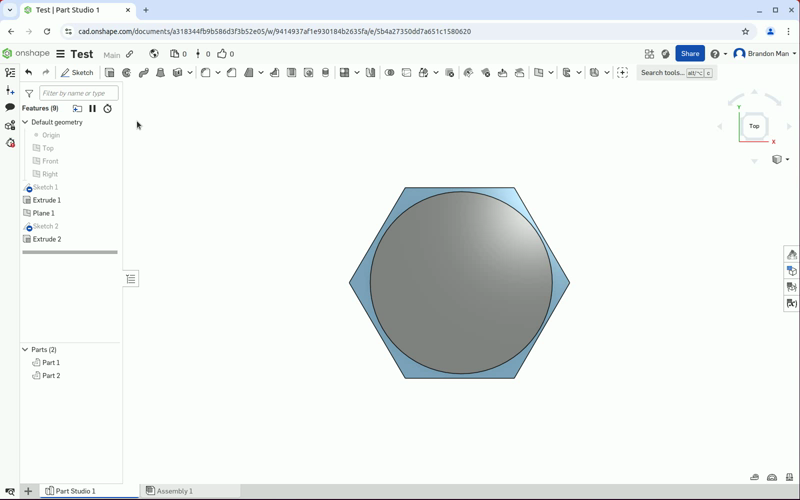
key(shift+h)
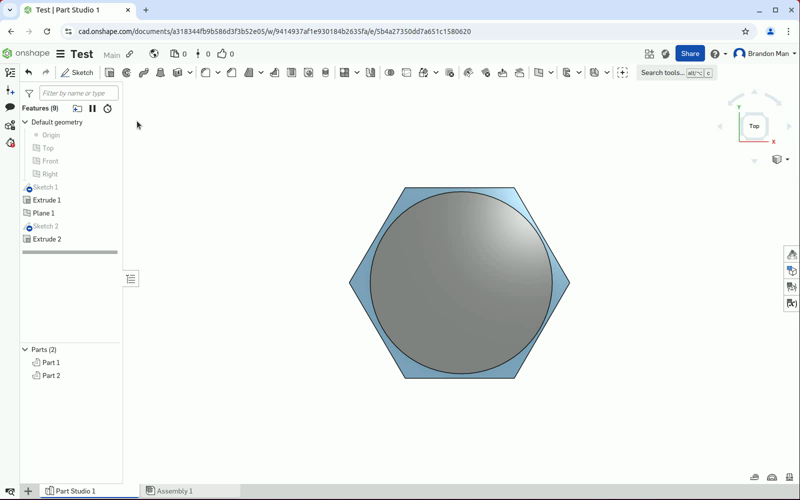
key(shift+h)
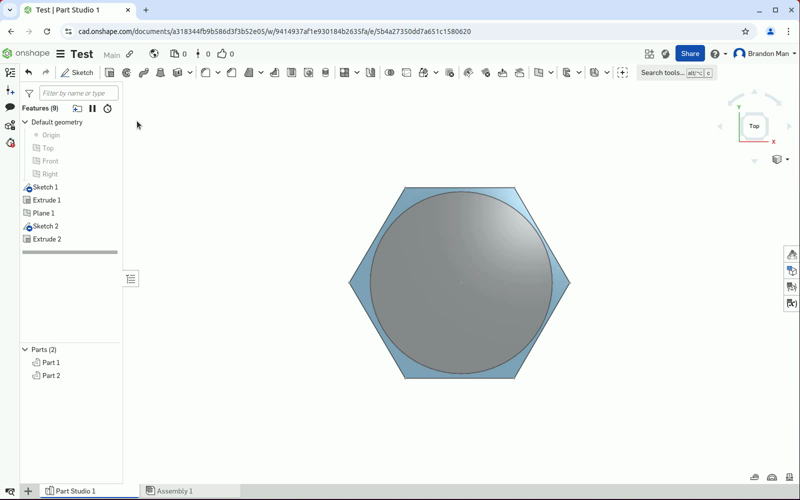
key(shift+7)
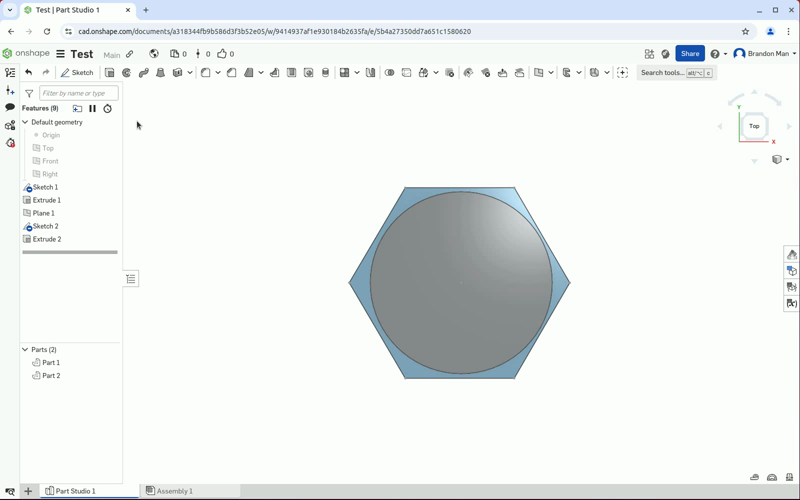
key(up, 3)
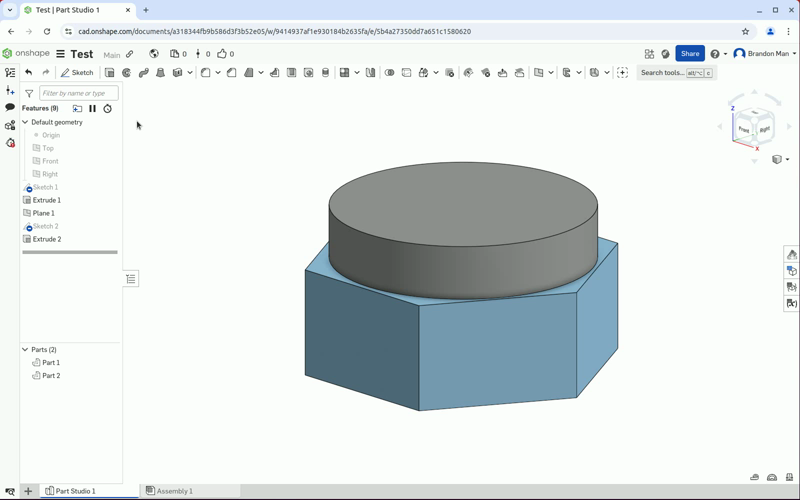
key(left, 3)
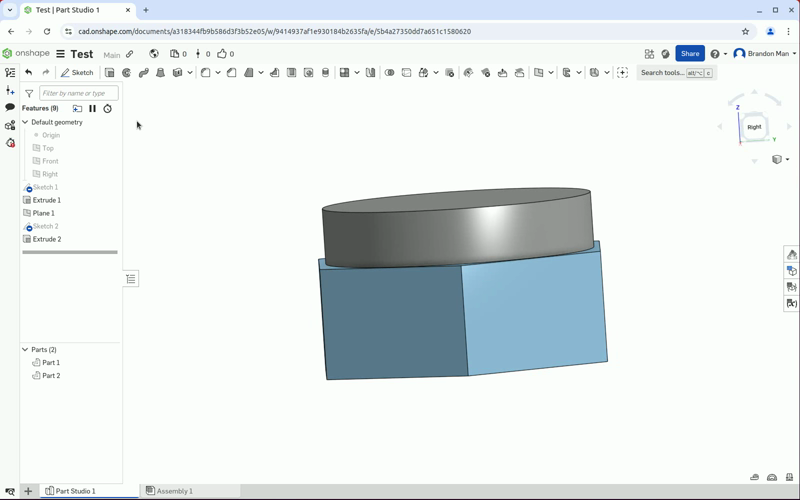
key(right, 3)
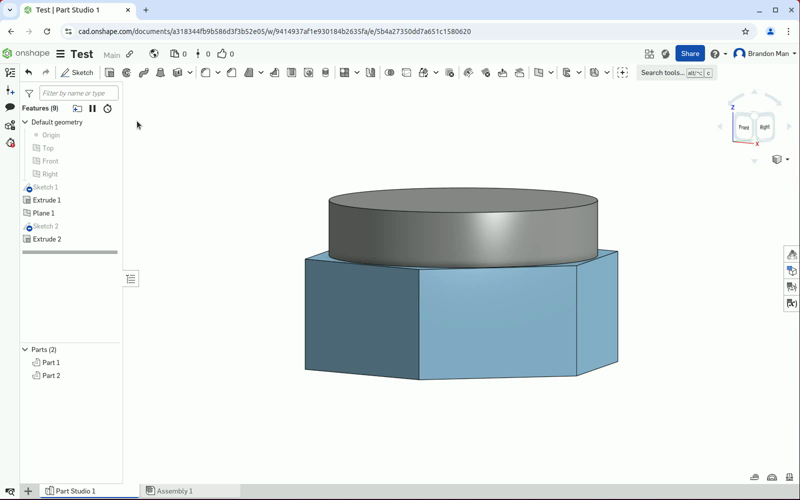
key(down, 3)
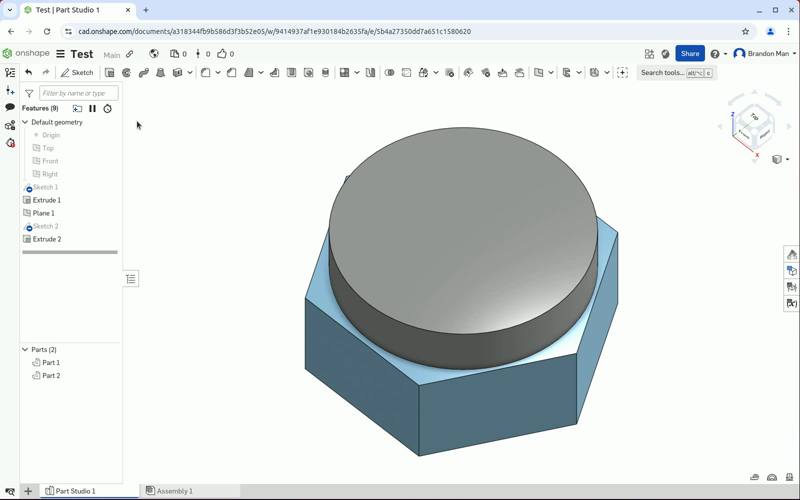
mouse_move(73, 189)
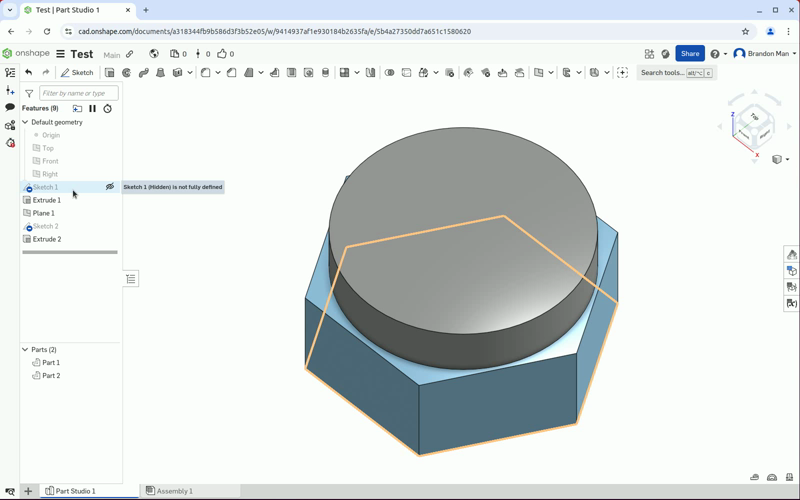
click(73, 189)